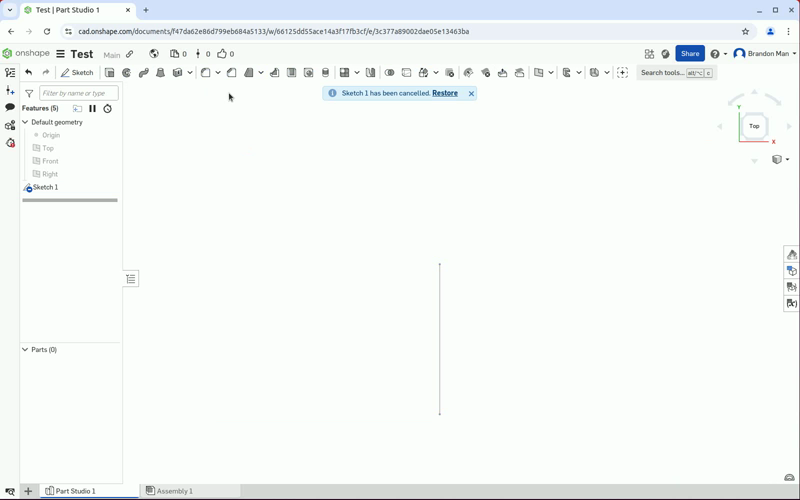
key(shift+h)
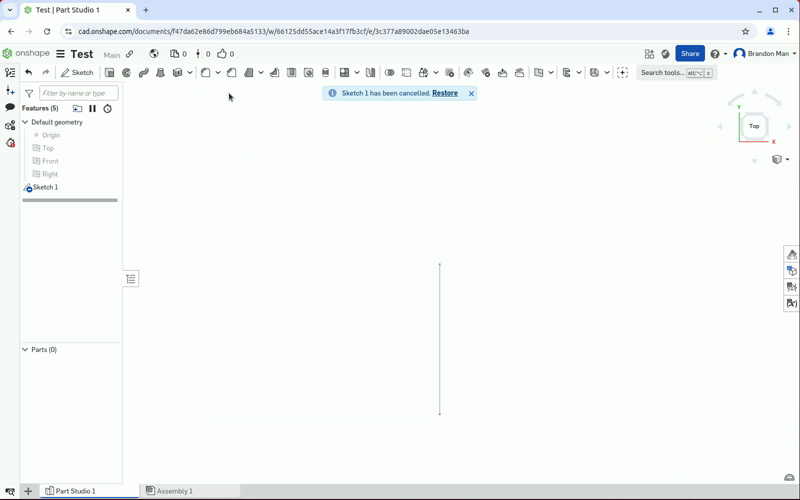
key(shift+s)
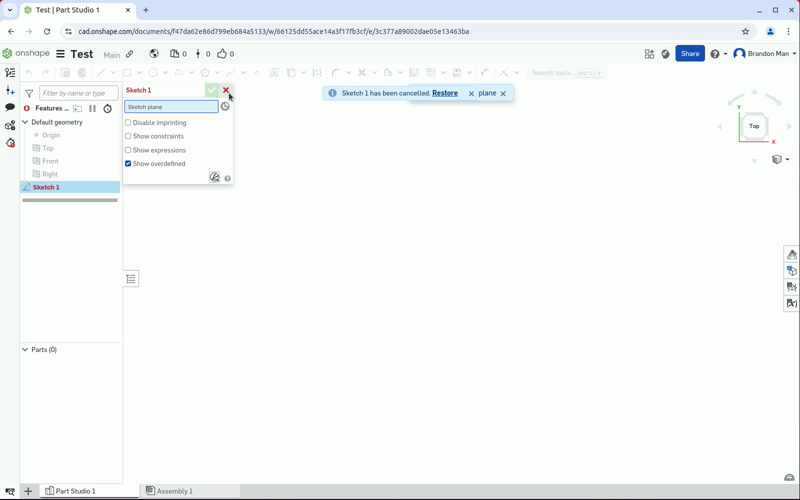
mouse_move(73, 150)
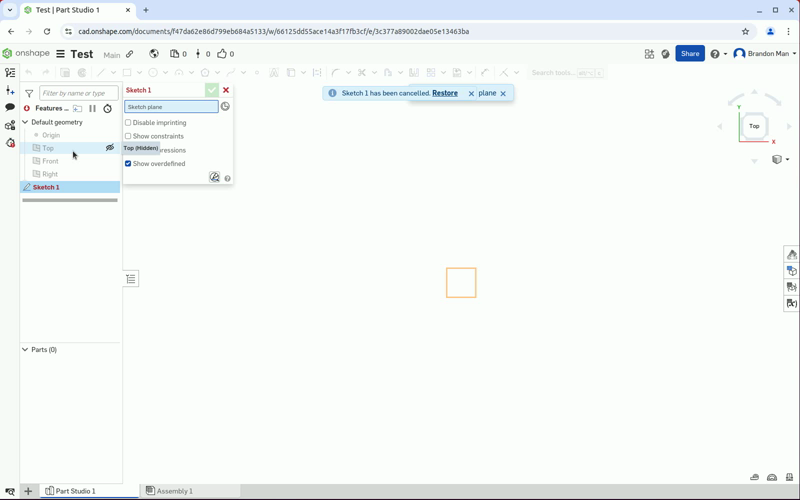
click(73, 150)
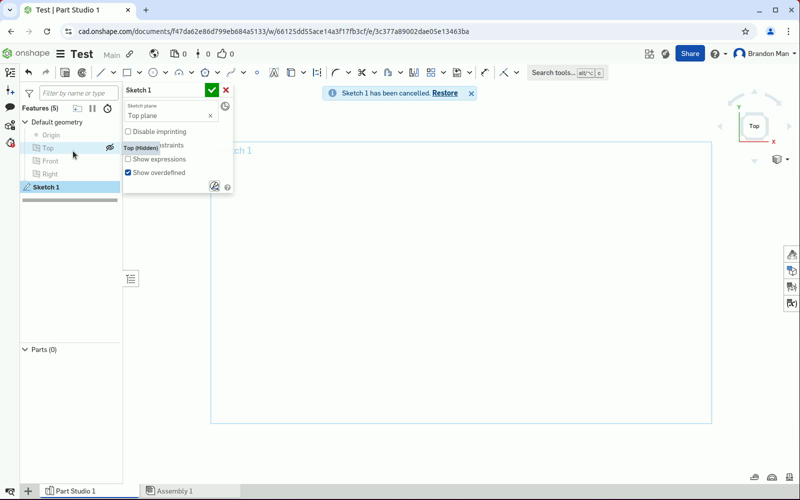
mouse_move(73, 352)
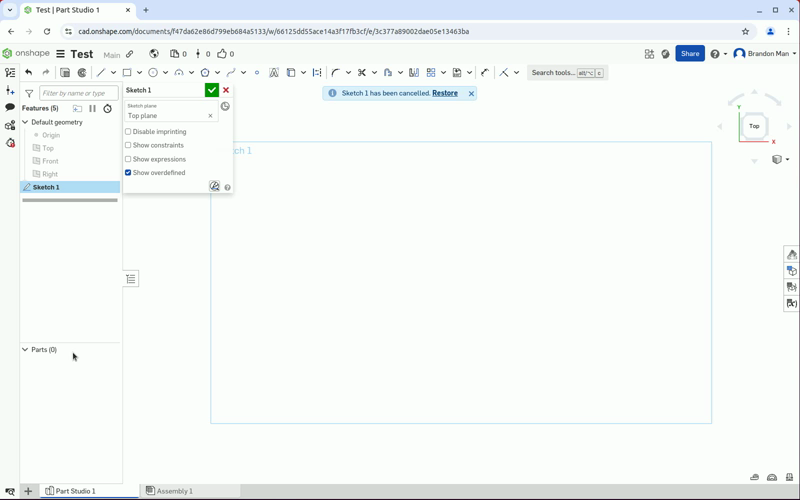
key(y)
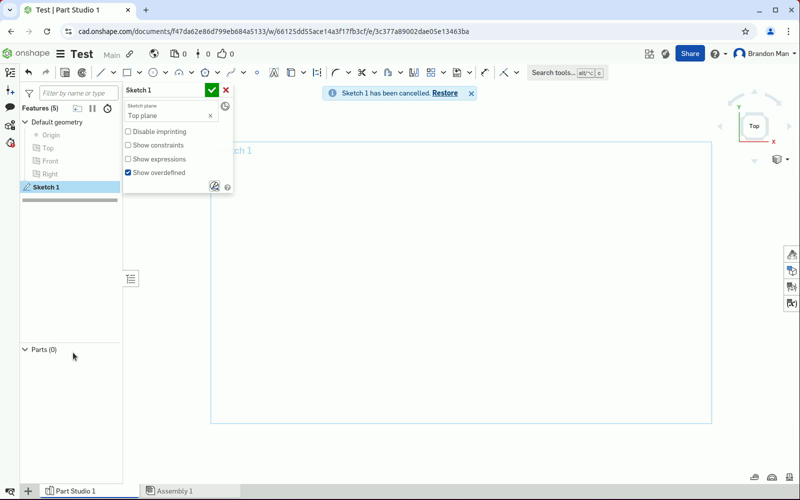
key(c)
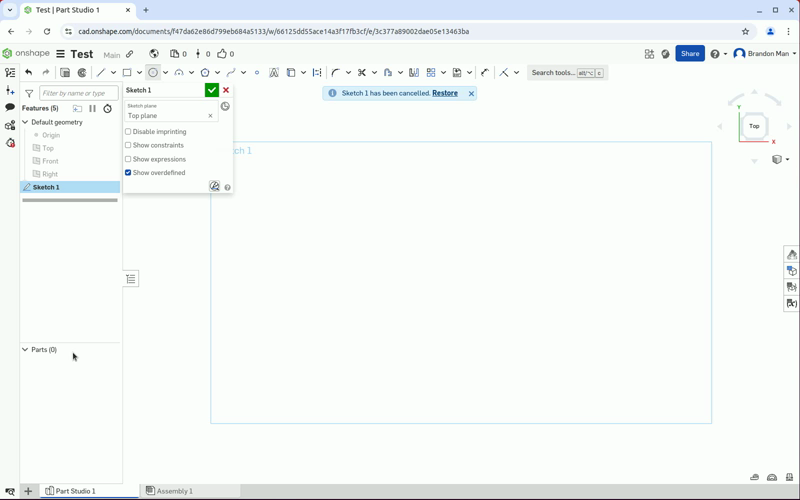
key_down(shift)
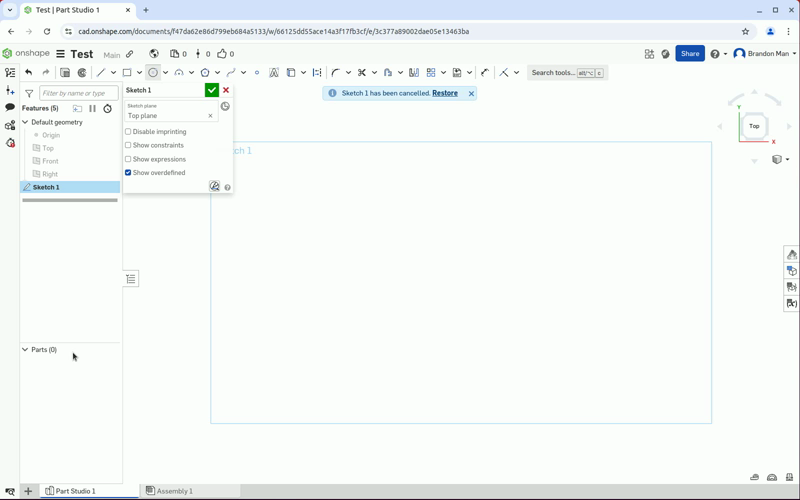
mouse_move(461, 282)
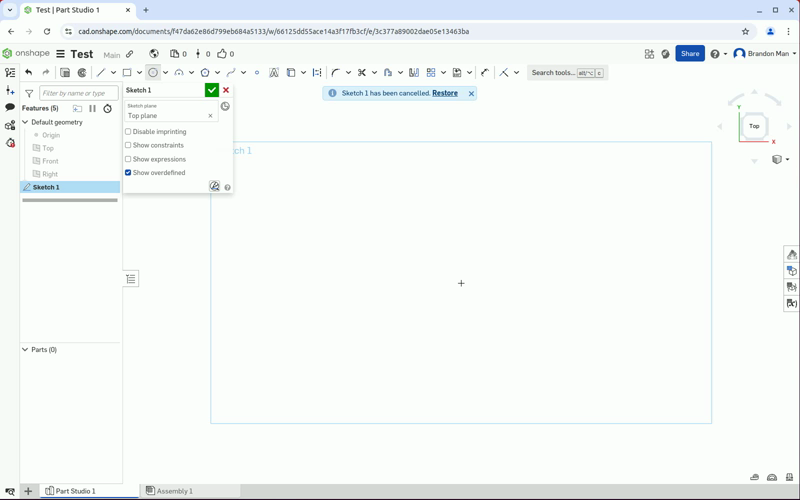
click(461, 282)
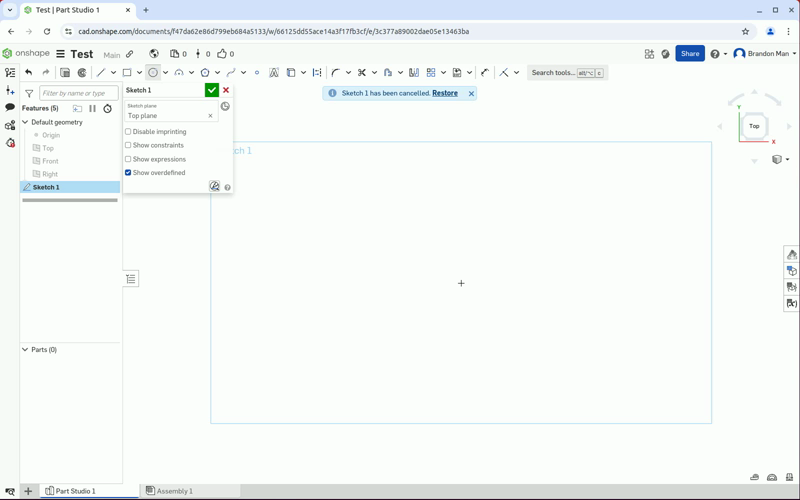
key_up(shift)
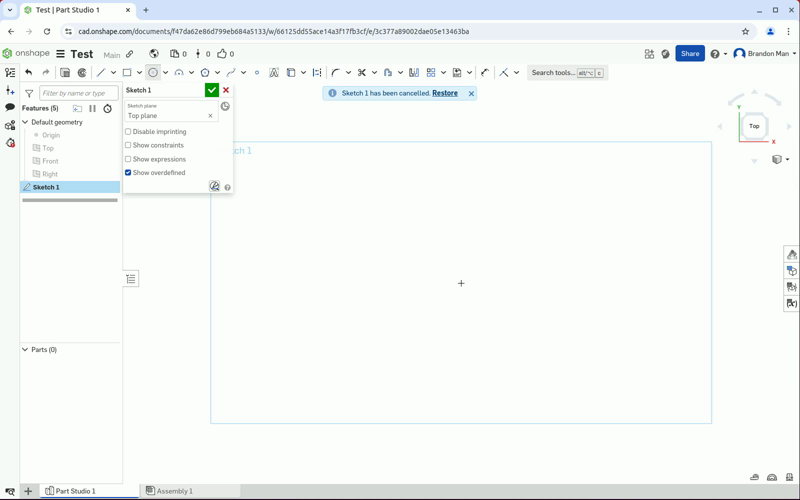
mouse_move(484, 282)
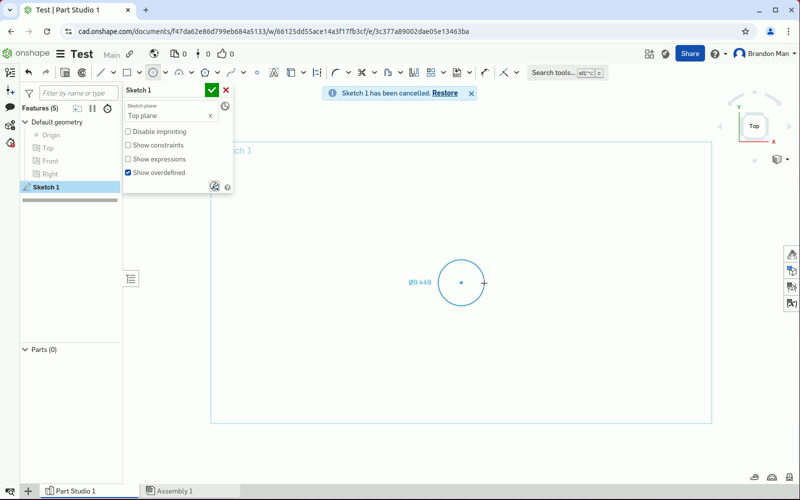
click(484, 282)
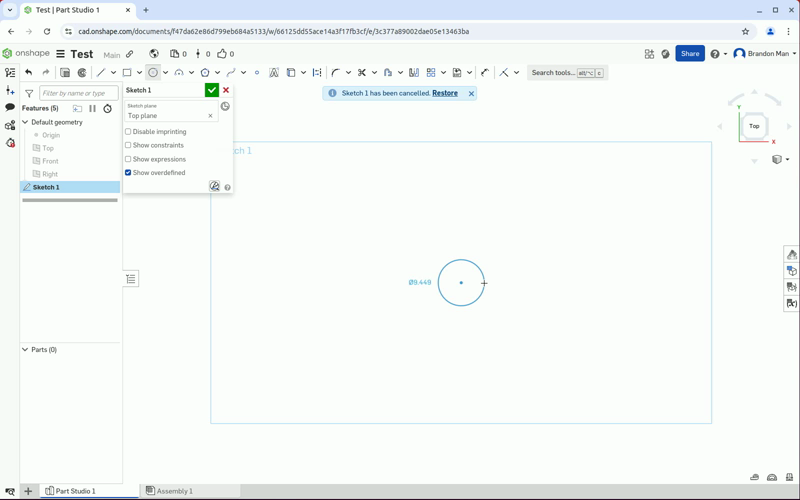
key(esc)
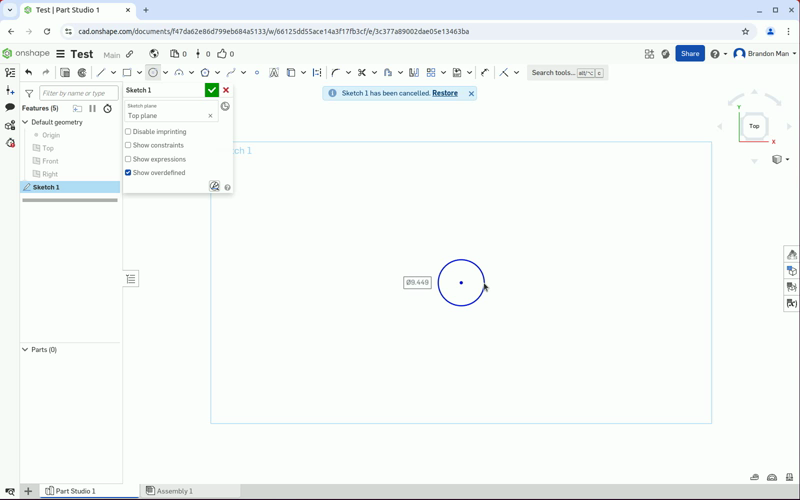
mouse_move(474, 292)
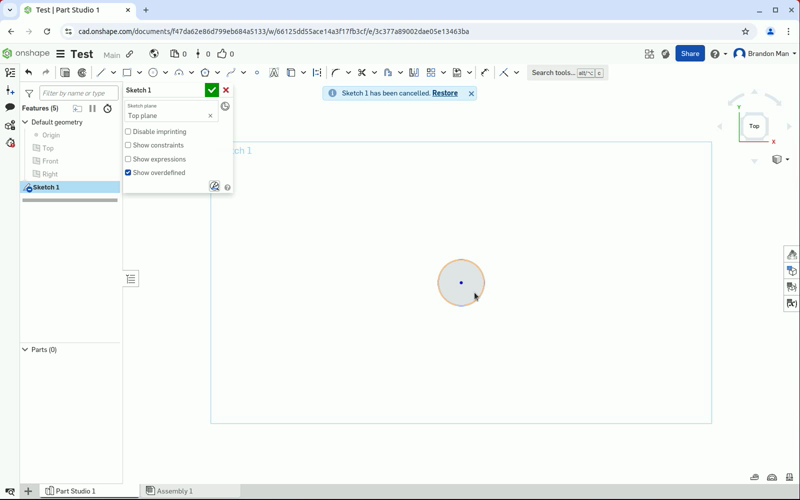
scroll(6)
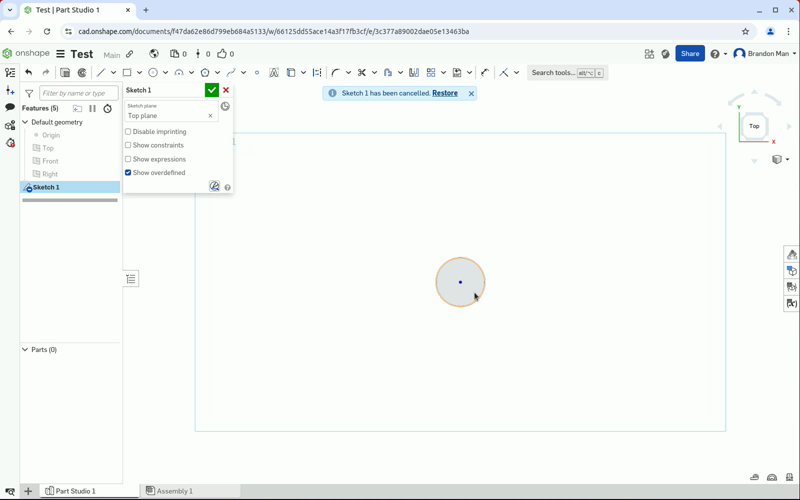
scroll(6)
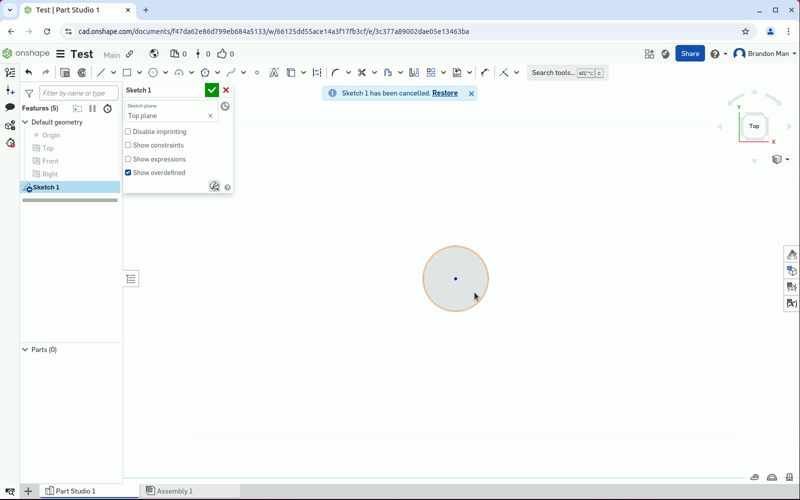
scroll(6)
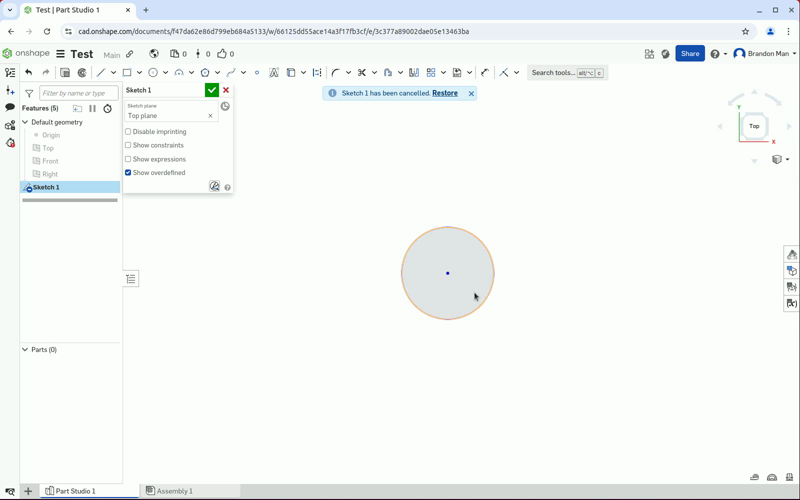
scroll(6)
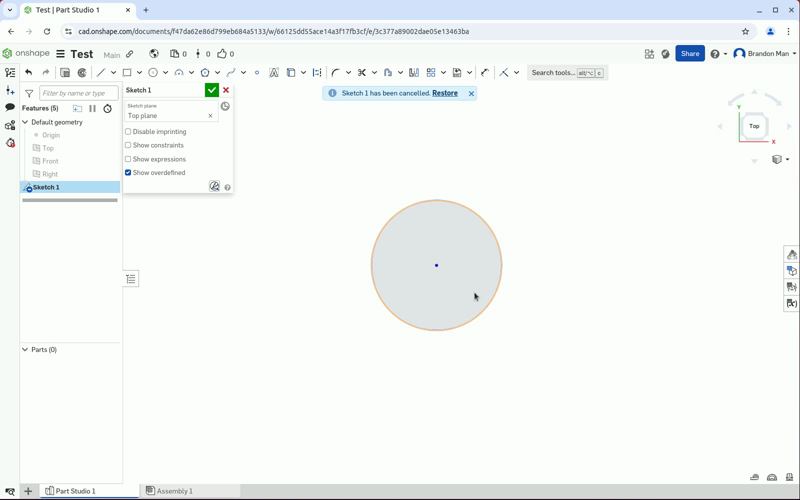
scroll(6)
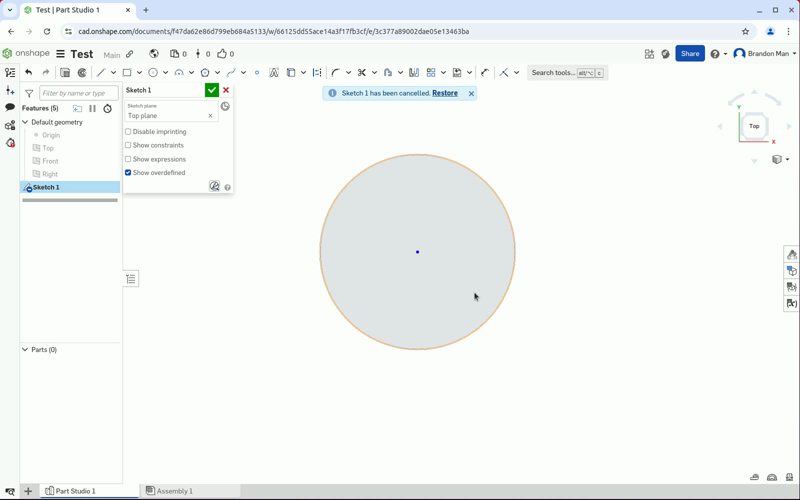
scroll(6)
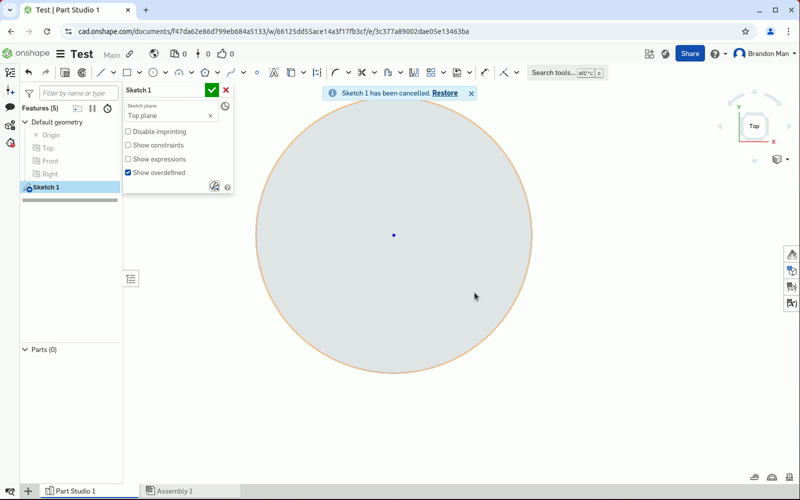
scroll(6)
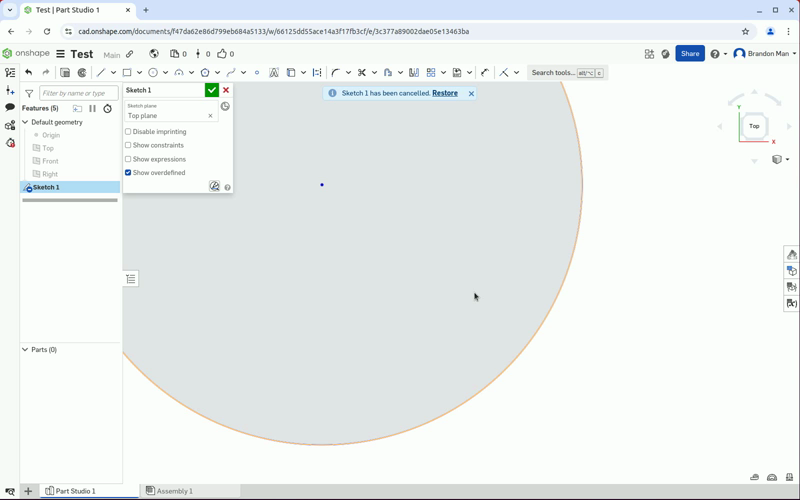
click(474, 292)
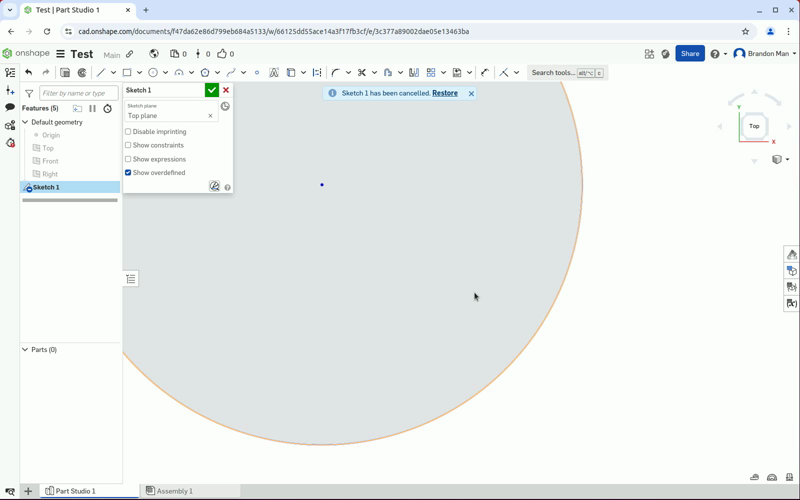
scroll(-6)
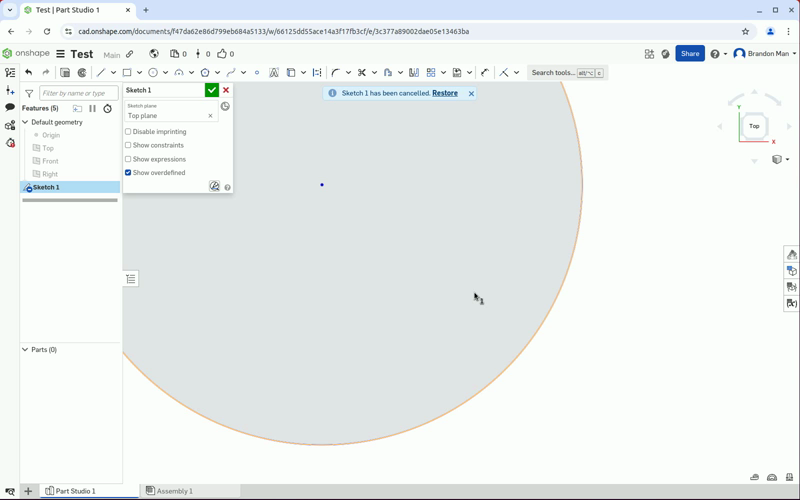
scroll(-6)
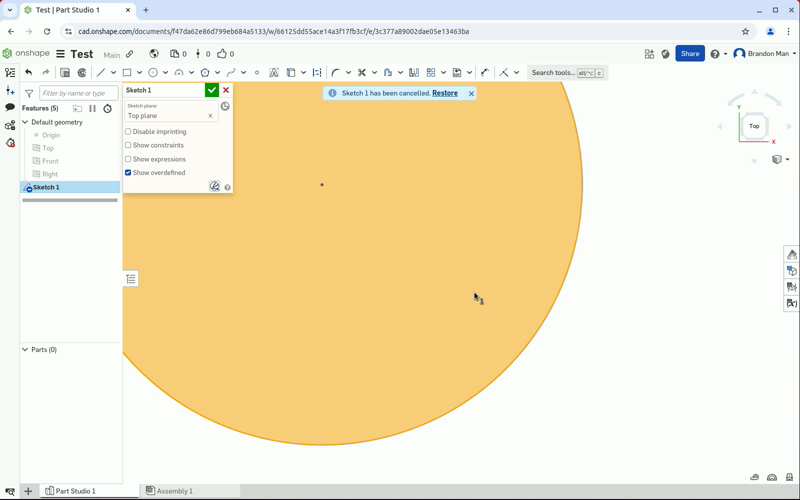
scroll(-6)
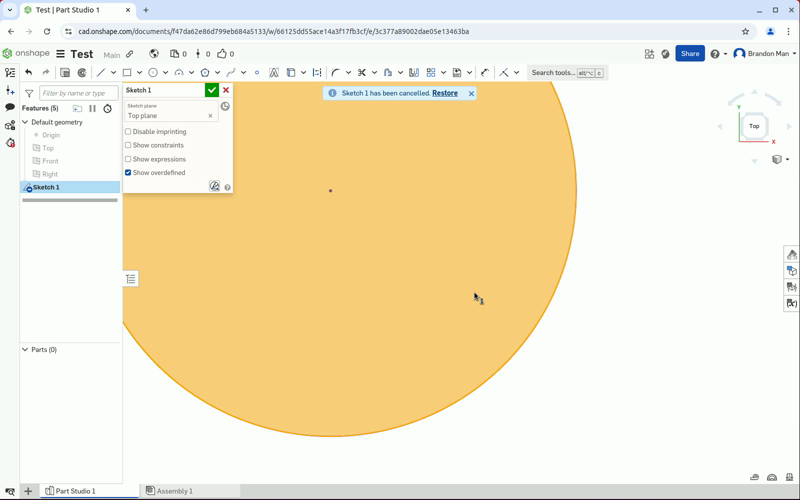
scroll(-6)
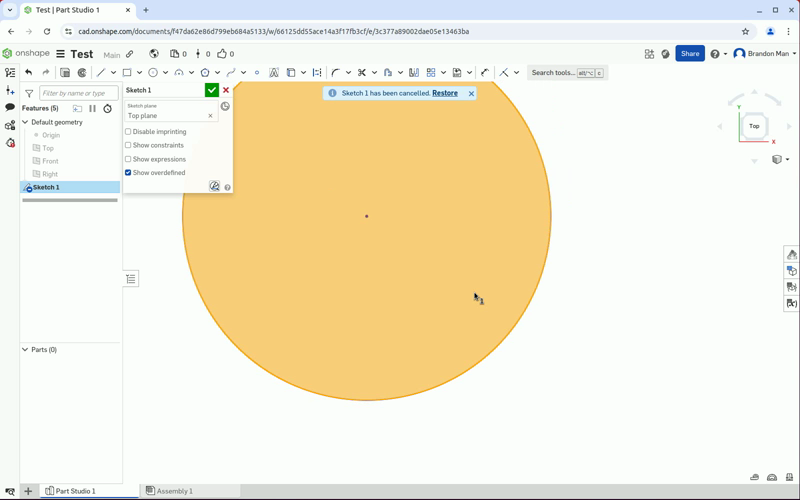
scroll(-6)
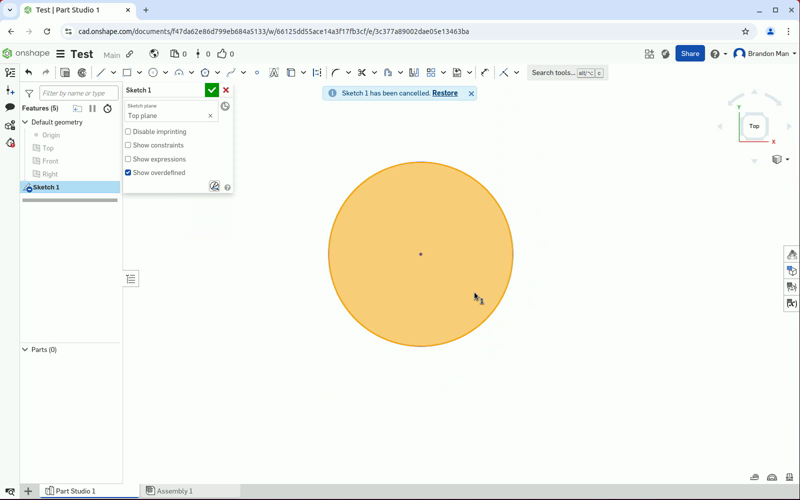
scroll(-6)
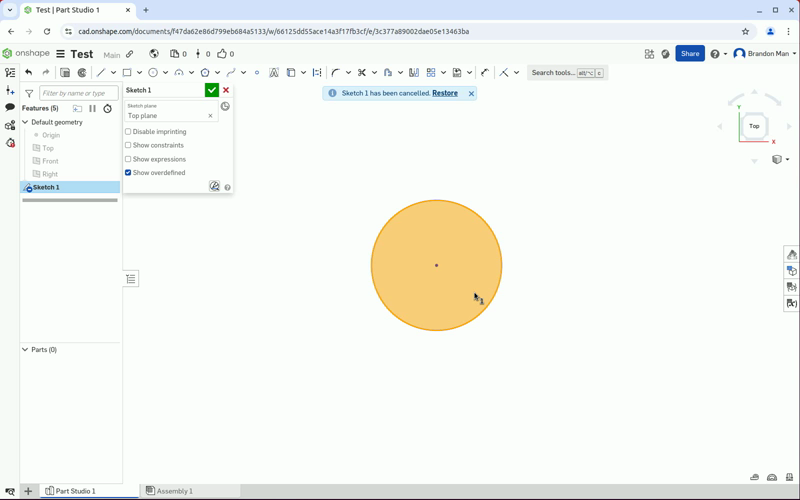
scroll(-6)
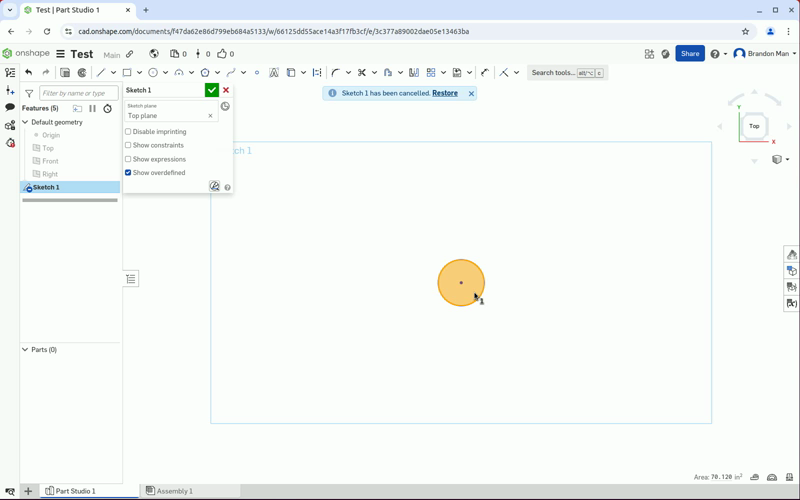
mouse_move(73, 352)
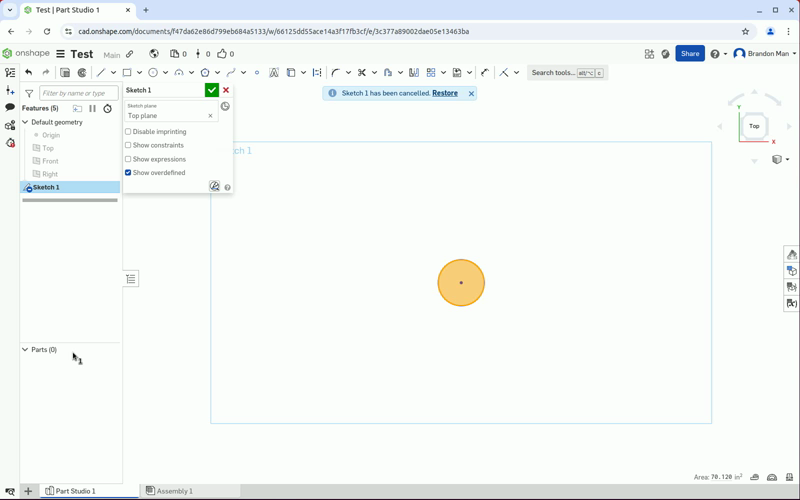
key(shift+y)
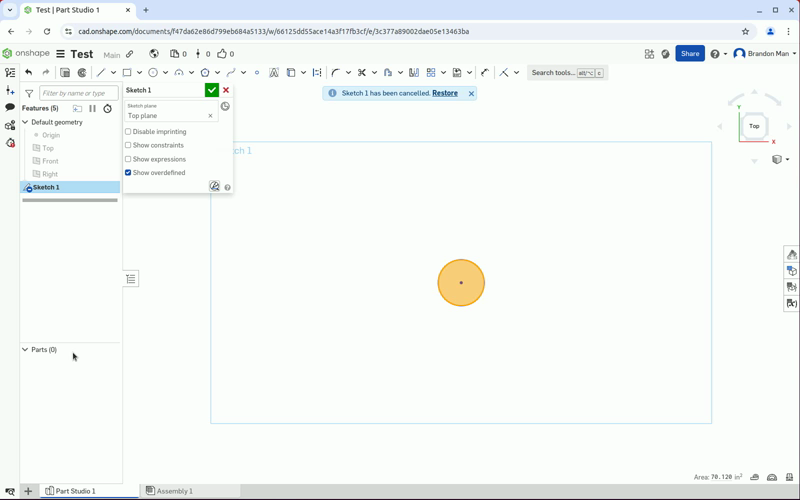
key(shift+e)
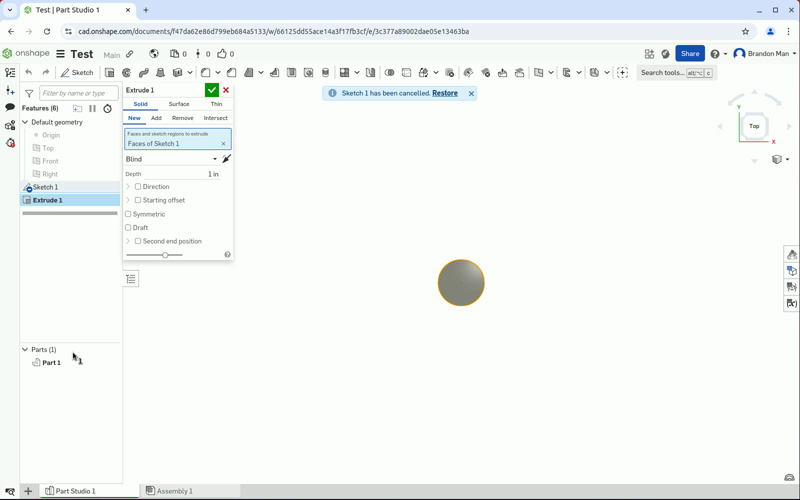
mouse_move(143, 106)
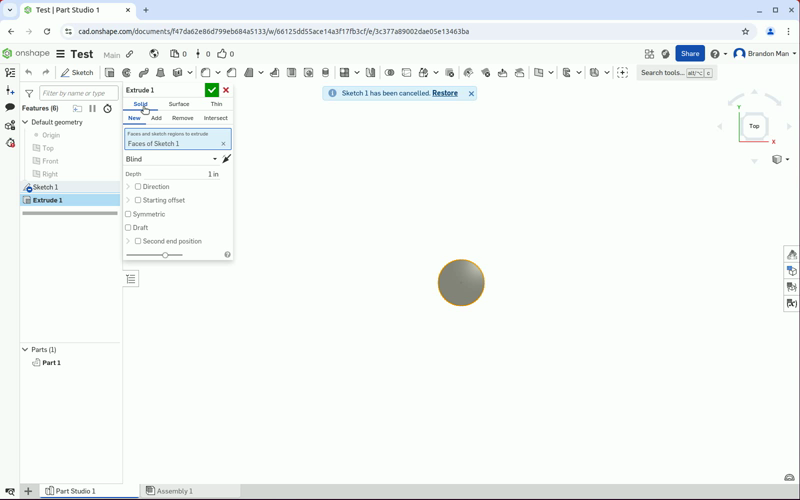
click(143, 106)
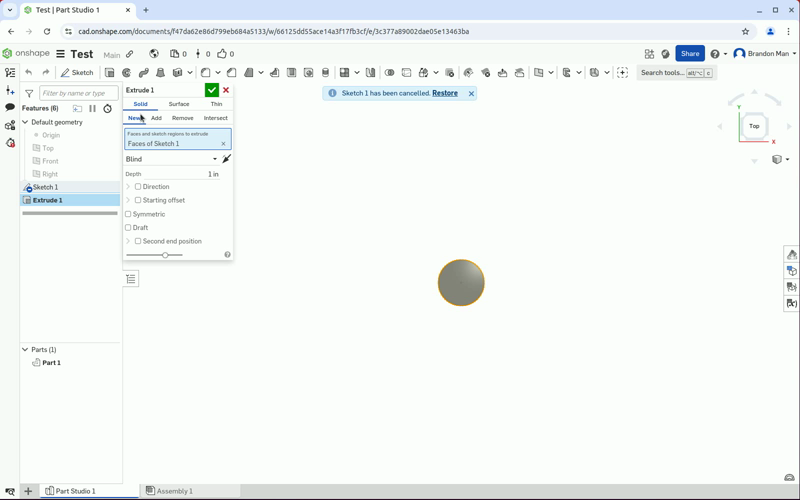
mouse_move(137, 120)
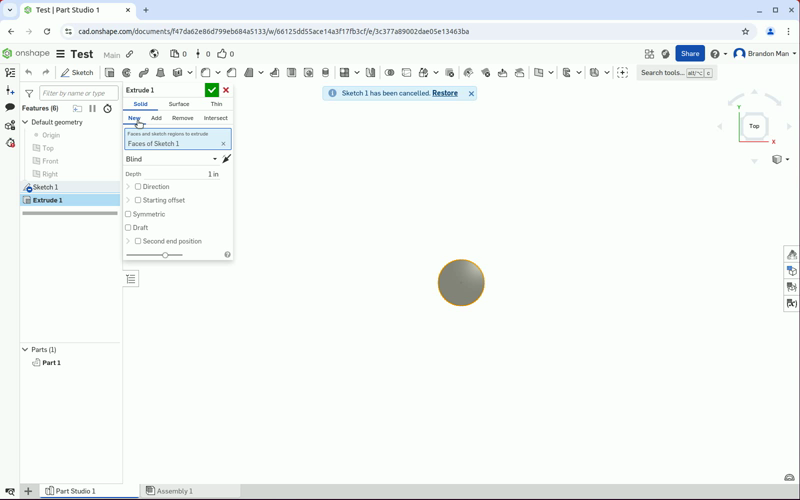
click(137, 120)
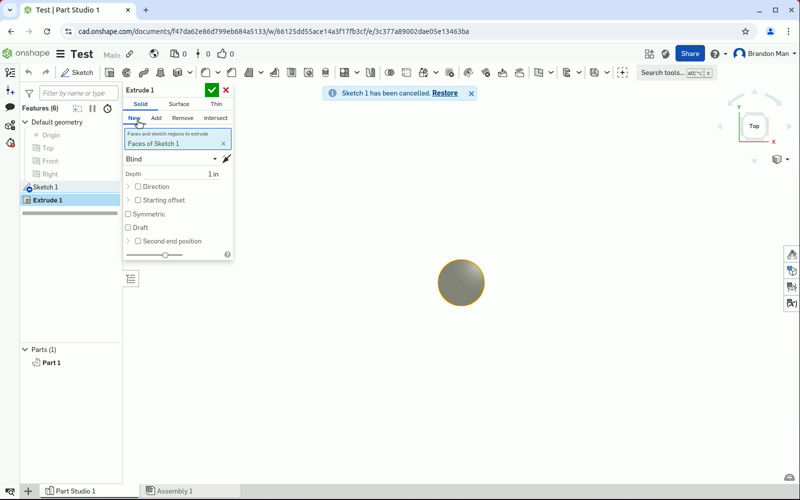
key(tab, 4)
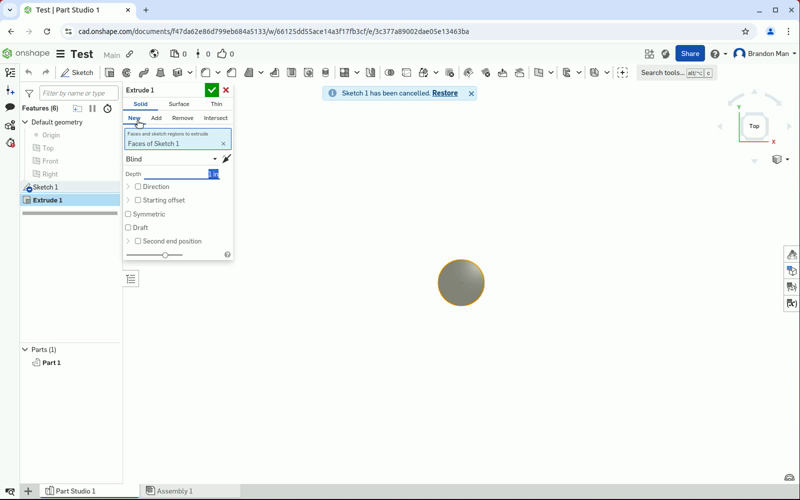
text(0.481)
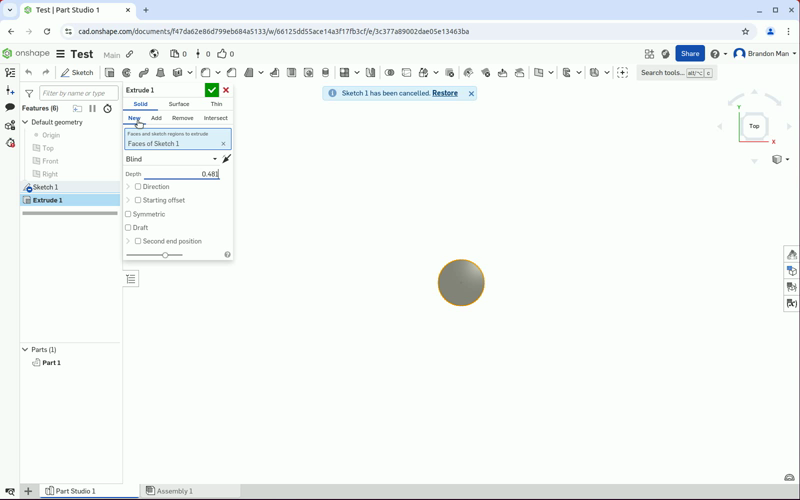
key(enter)
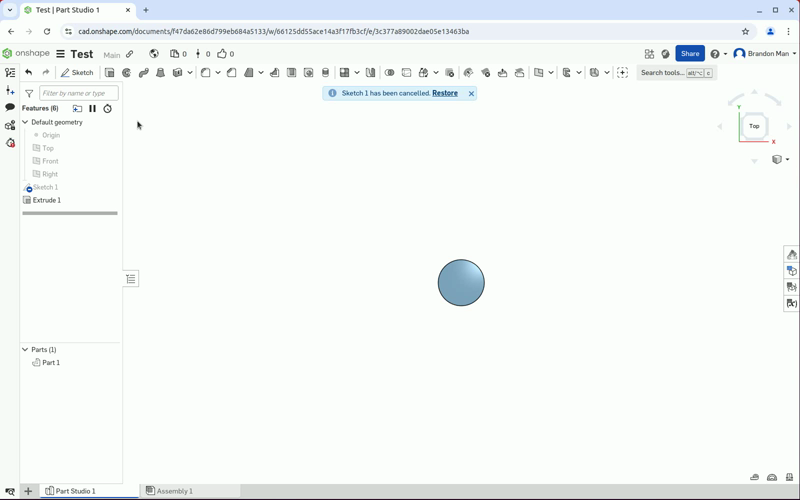
key(shift+h)
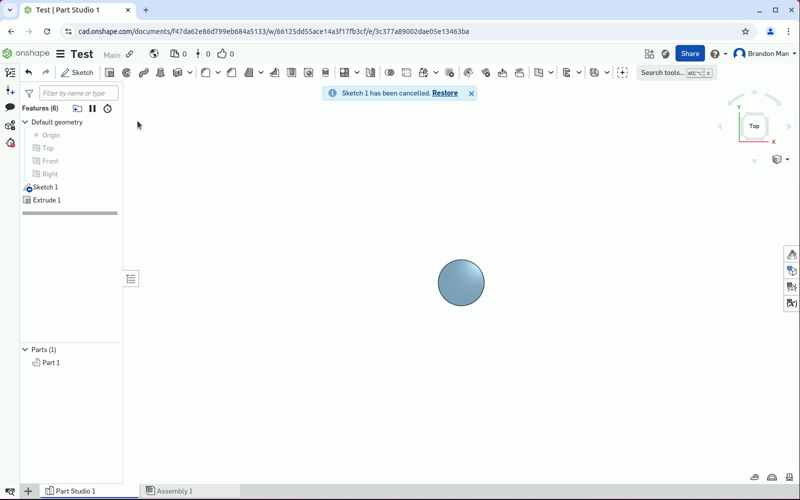
key(shift+h)
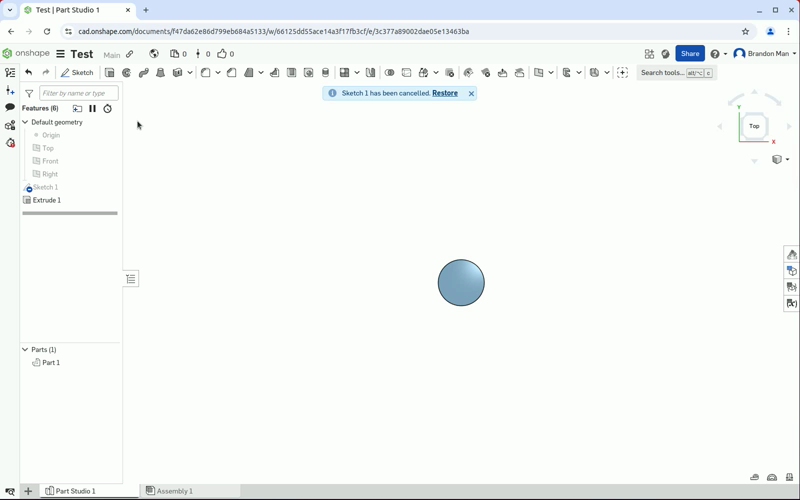
mouse_move(73, 189)
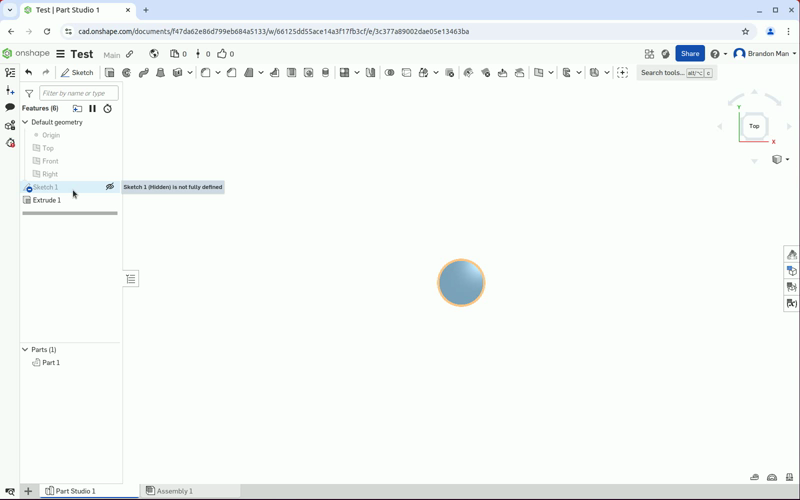
click(73, 189)
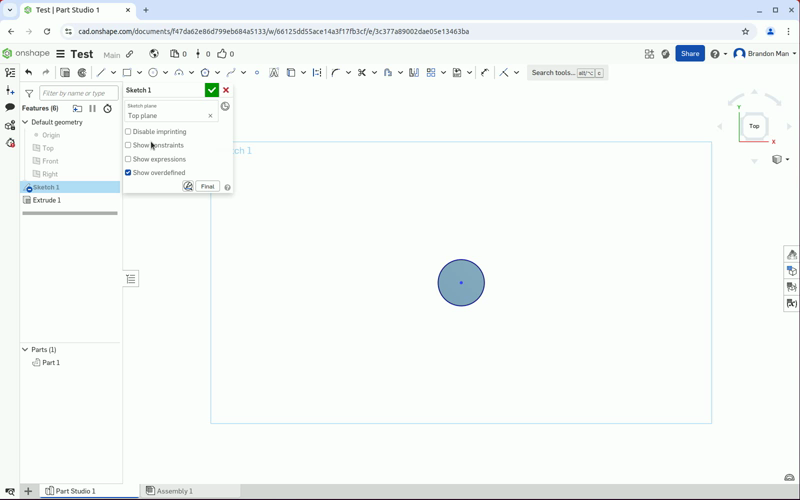
mouse_move(229, 92)
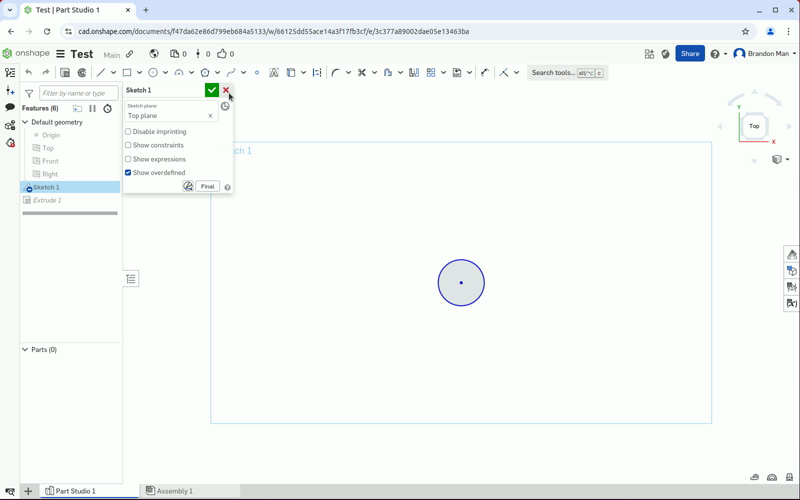
click(229, 92)
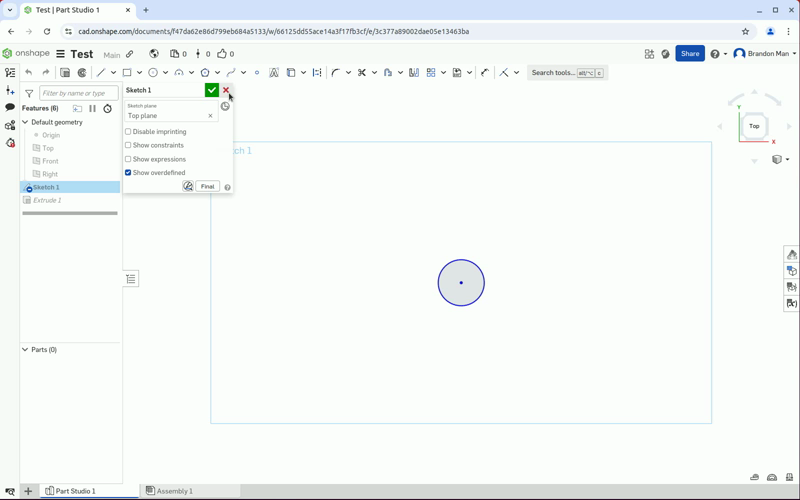
key(shift+s)
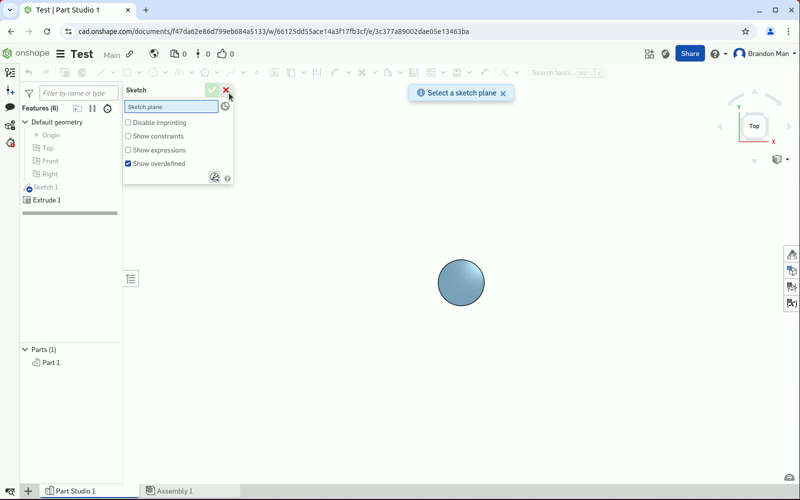
mouse_move(73, 150)
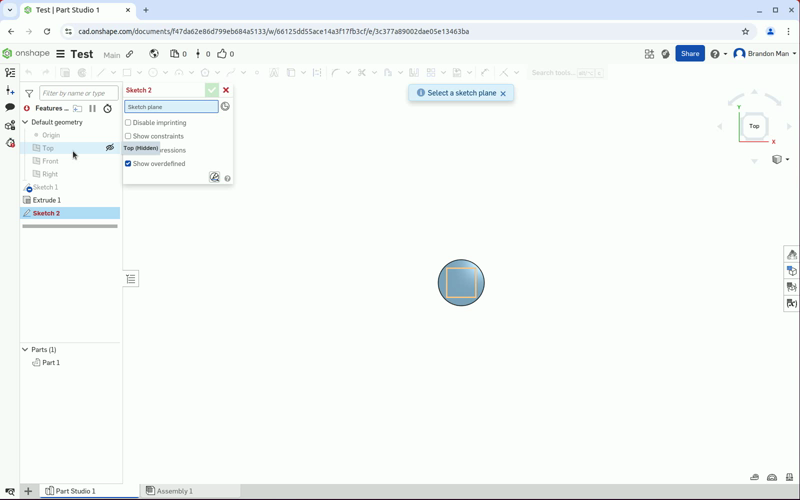
click(73, 150)
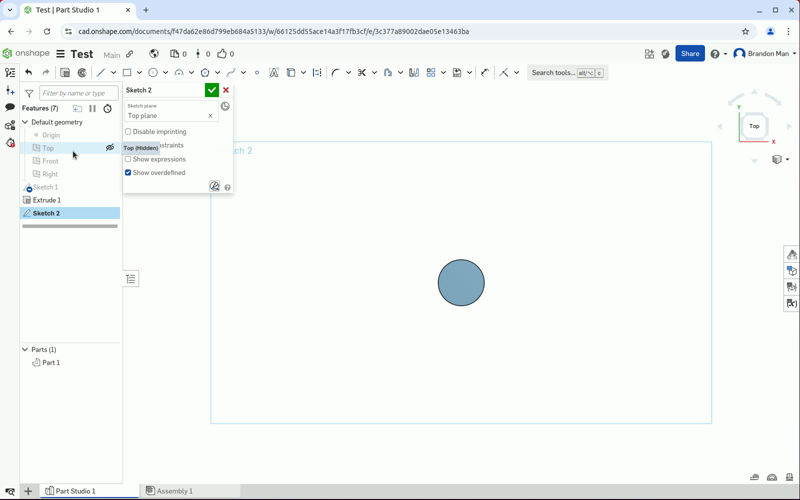
mouse_move(73, 352)
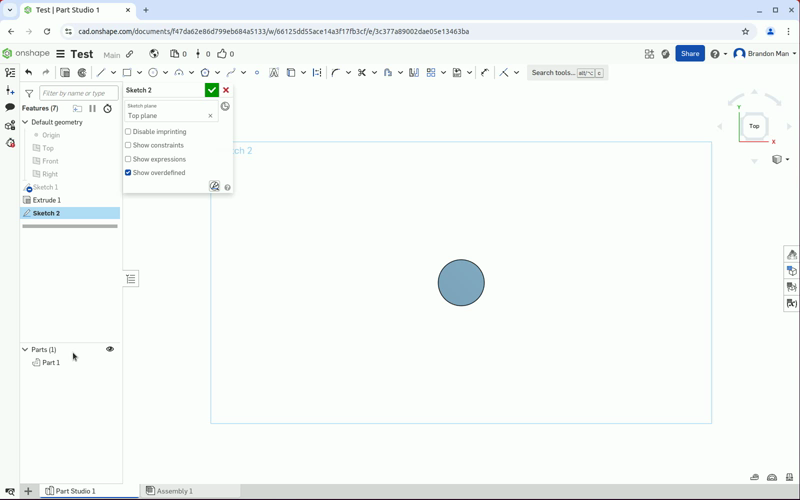
key(y)
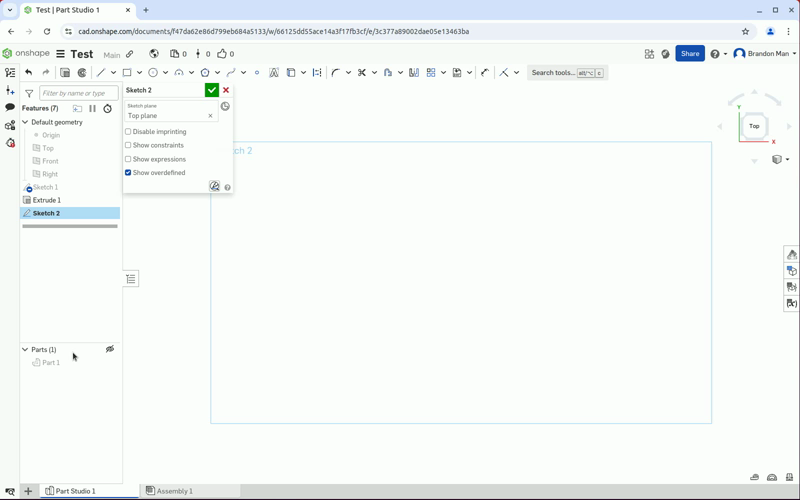
key(c)
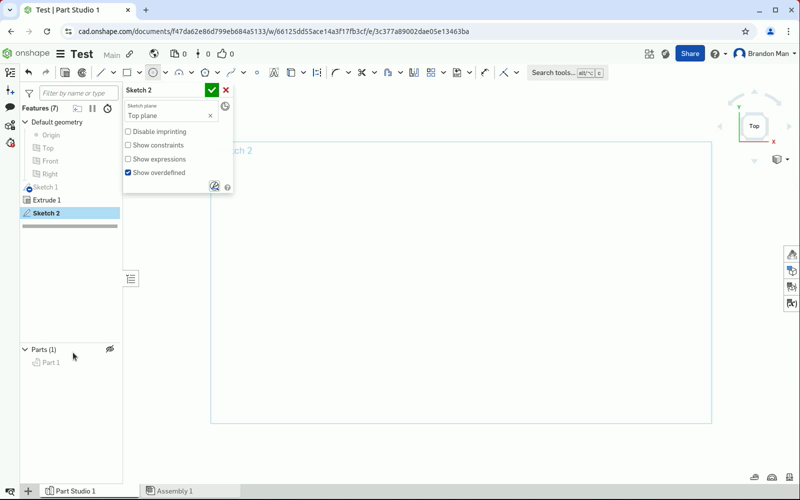
key_down(shift)
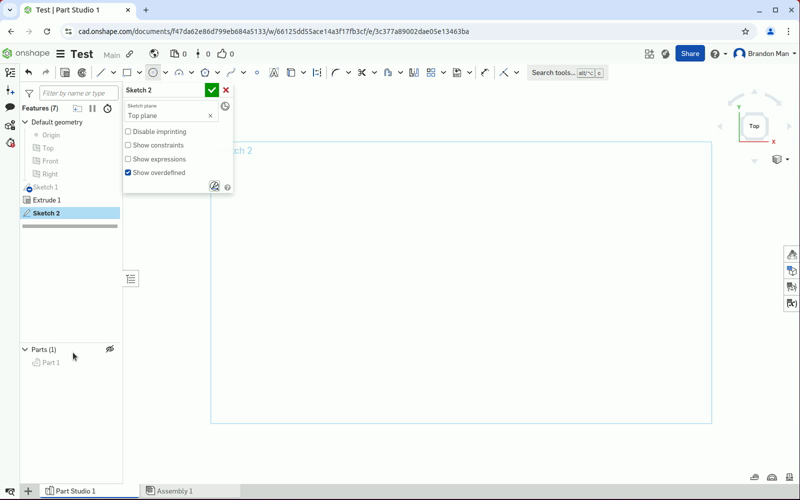
mouse_move(461, 282)
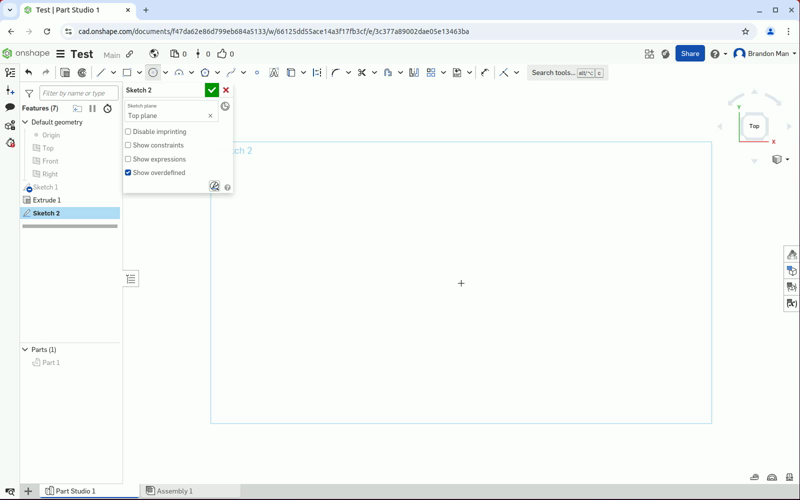
click(461, 282)
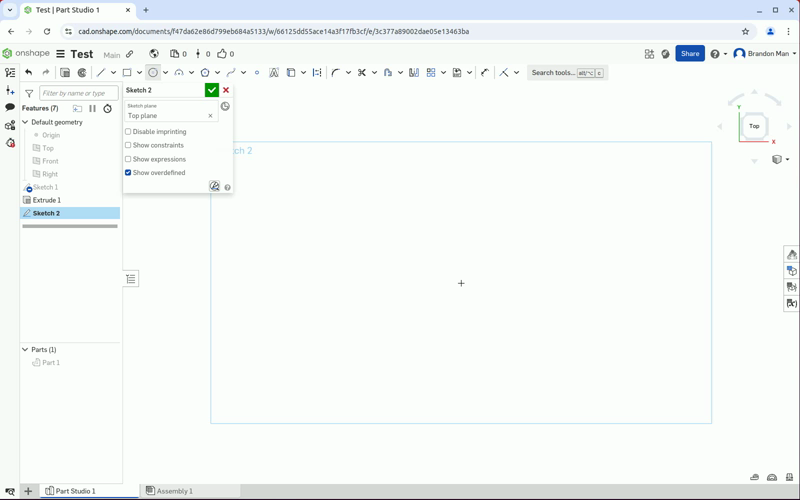
key_up(shift)
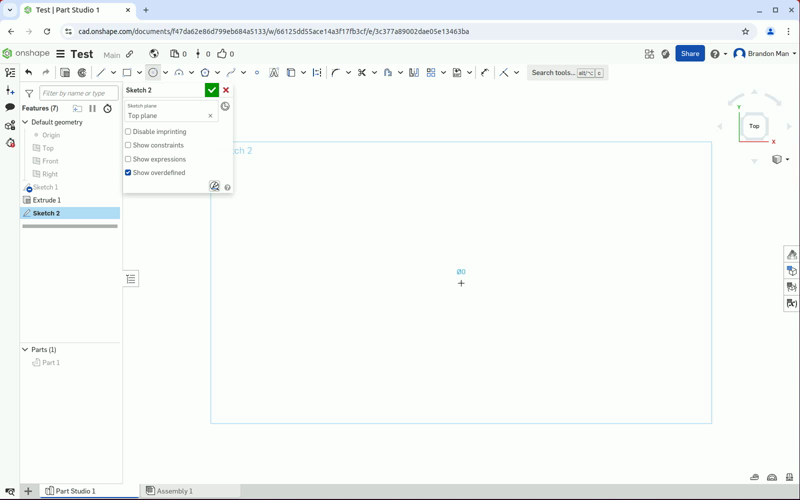
mouse_move(464, 282)
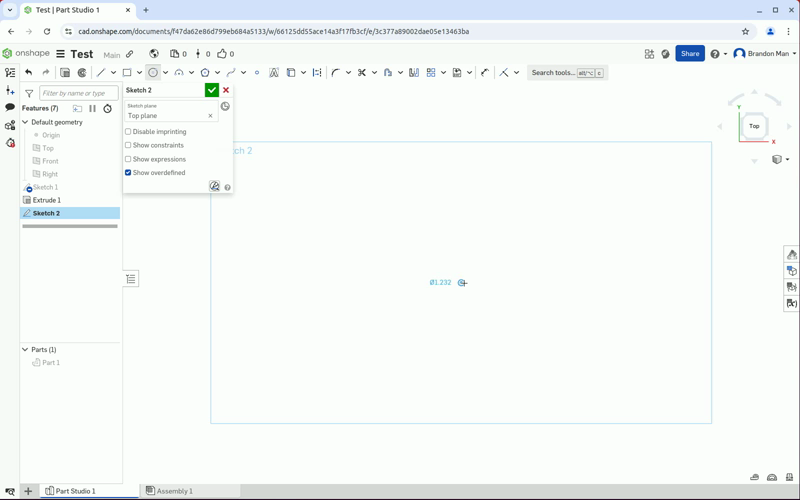
click(464, 282)
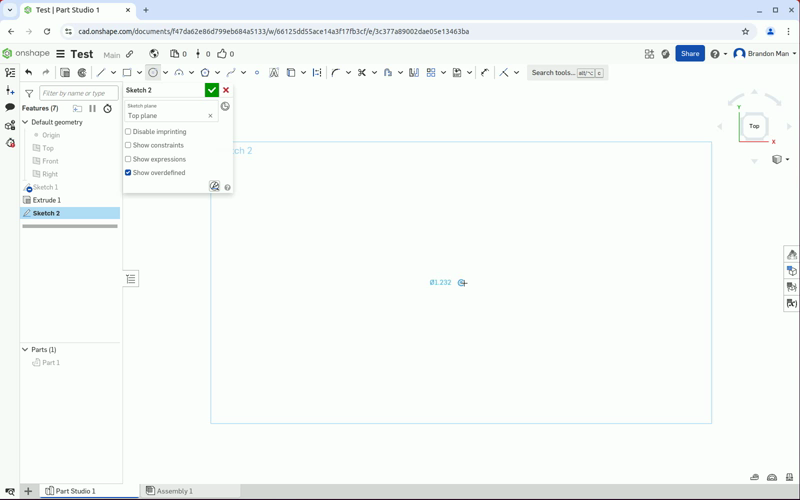
key(esc)
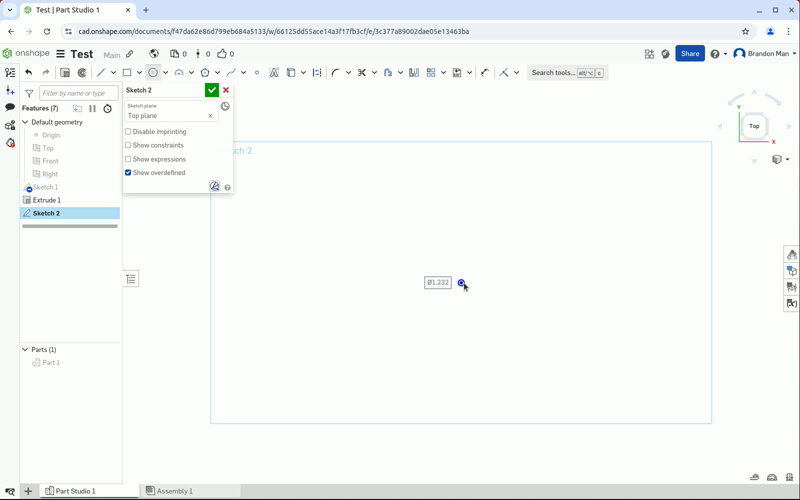
mouse_move(464, 282)
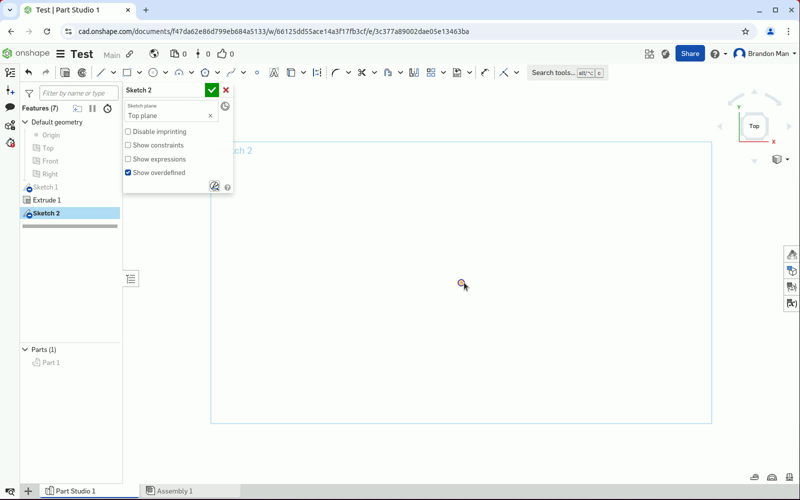
scroll(6)
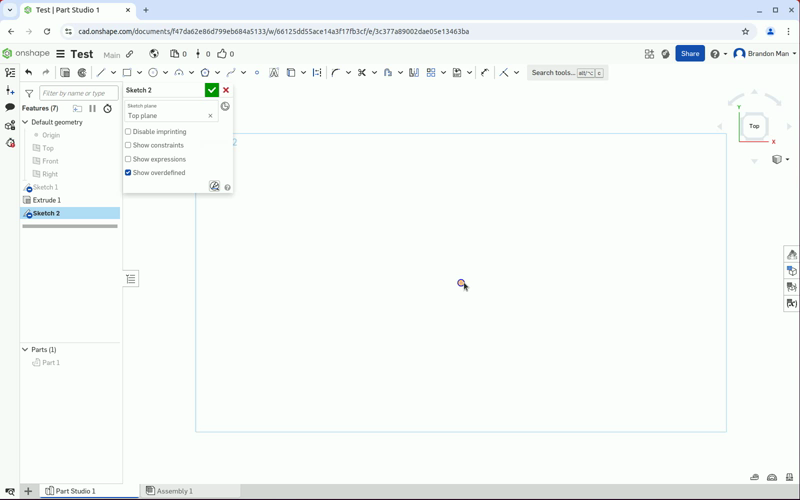
scroll(6)
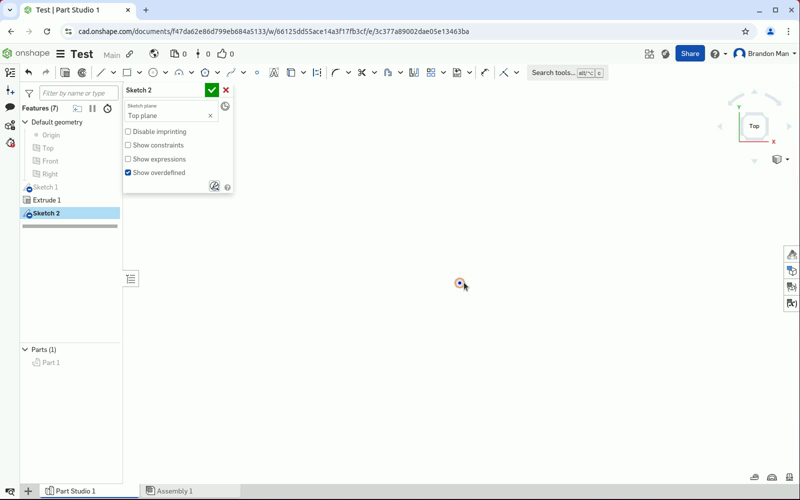
scroll(6)
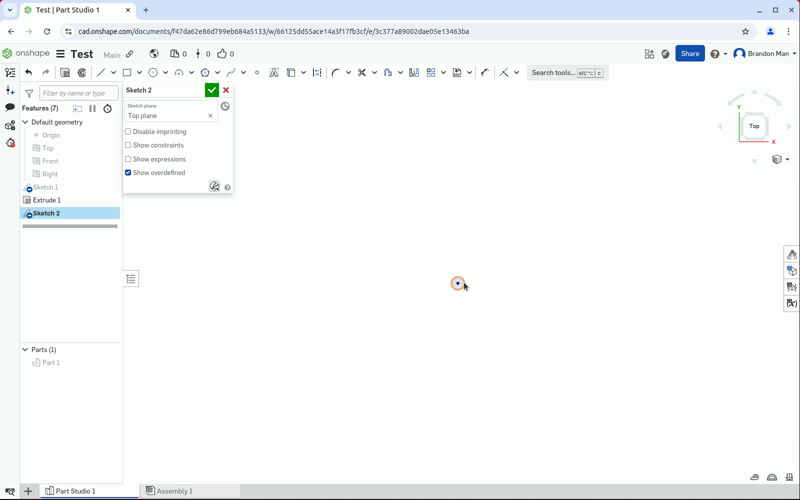
scroll(6)
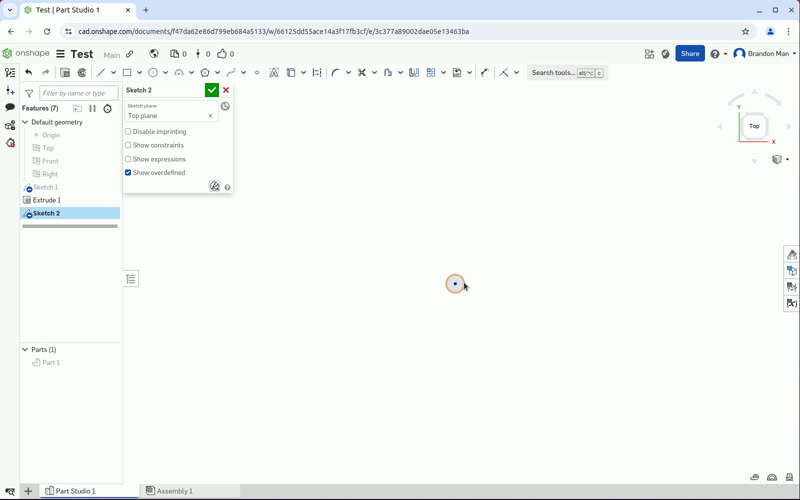
scroll(6)
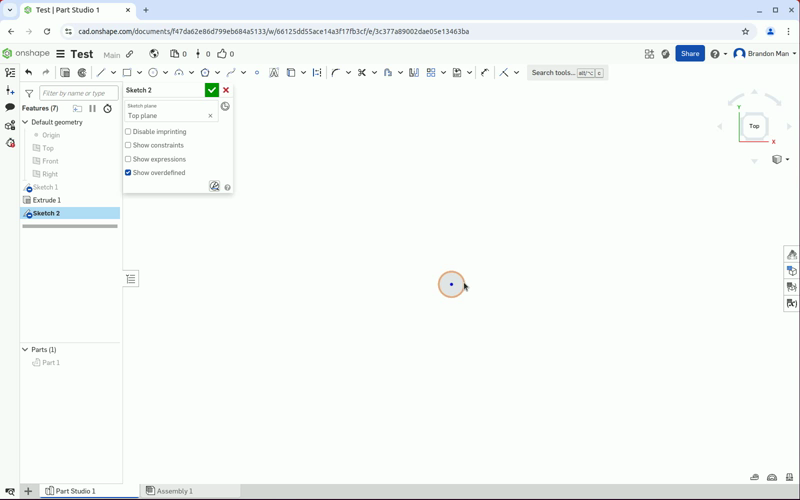
scroll(6)
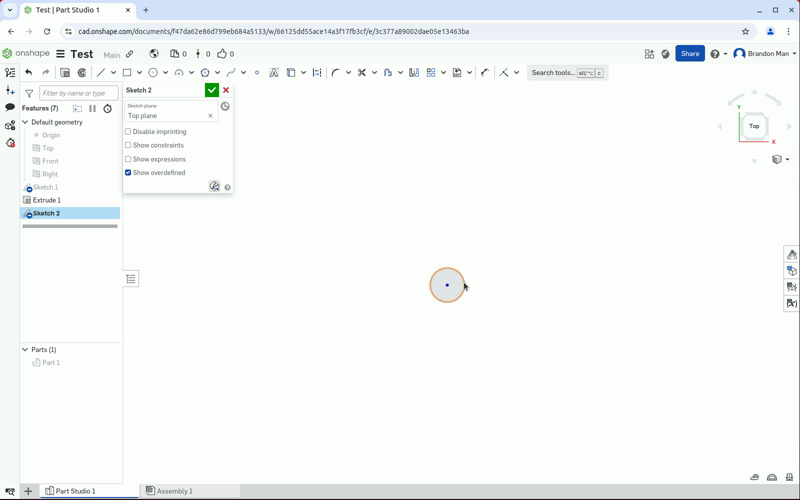
scroll(6)
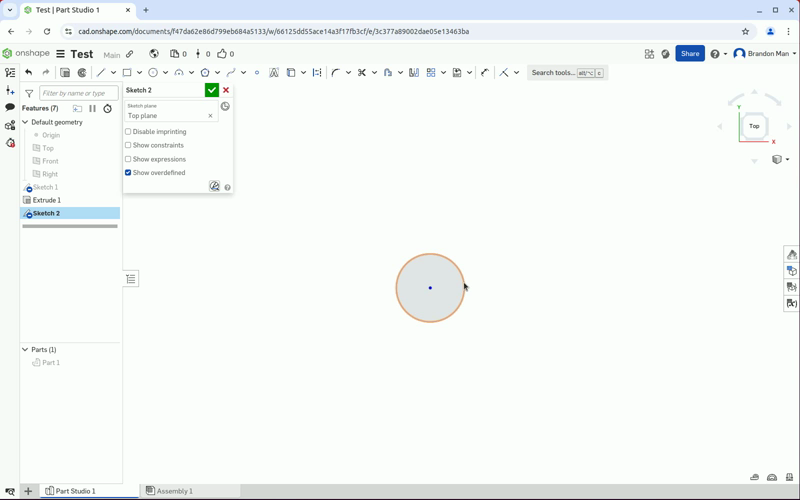
click(464, 282)
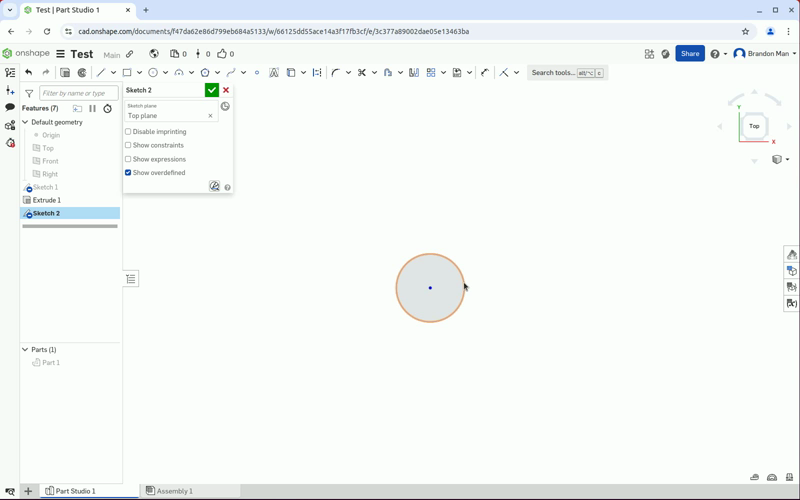
scroll(-6)
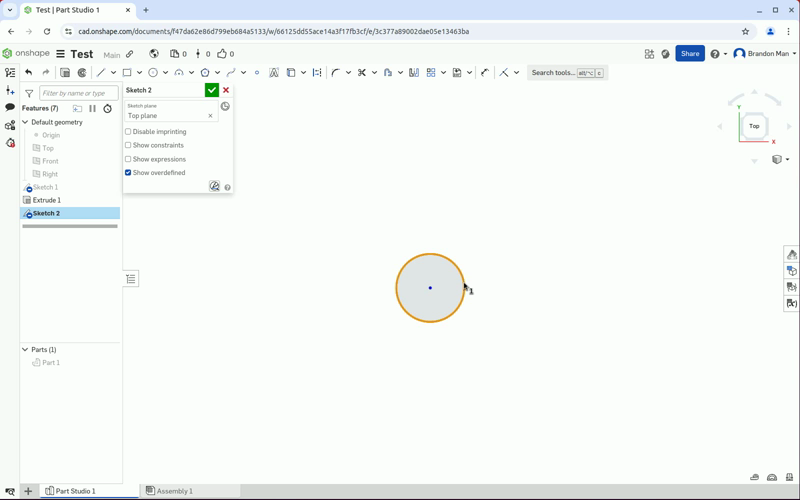
scroll(-6)
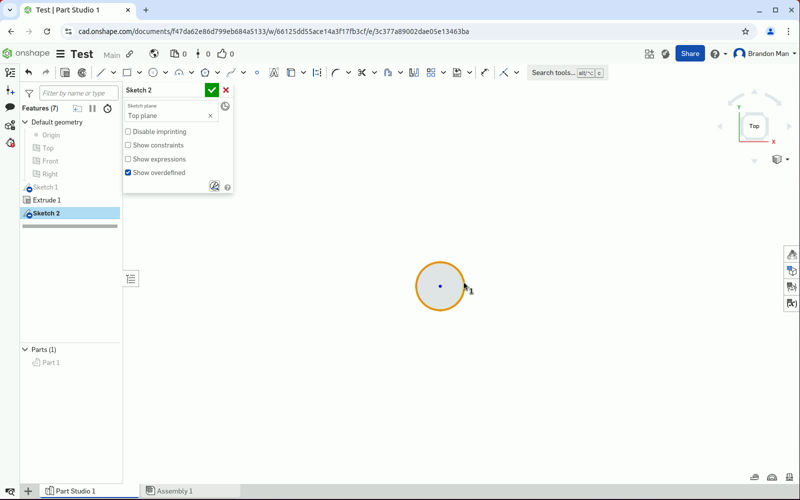
scroll(-6)
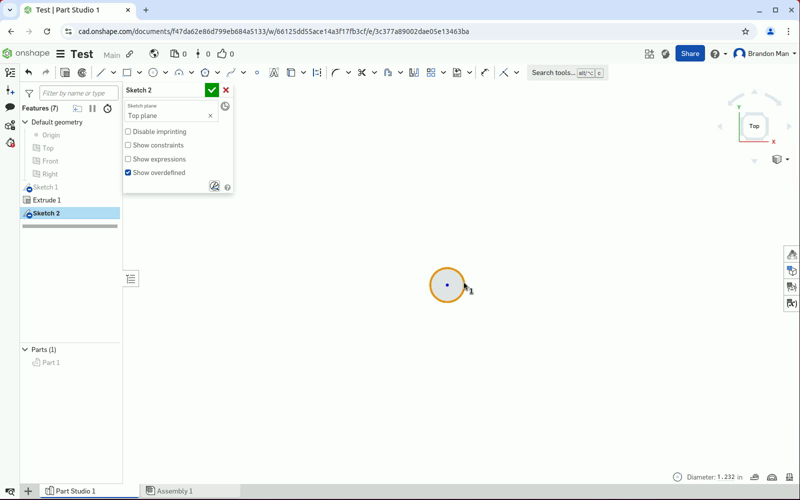
scroll(-6)
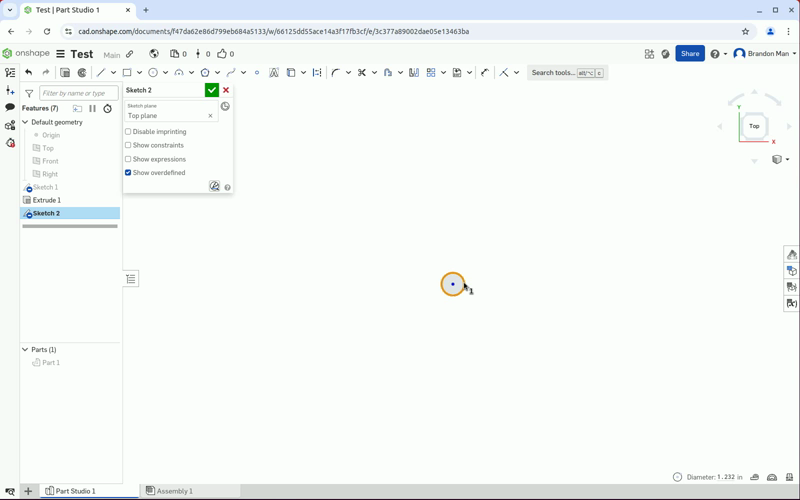
scroll(-6)
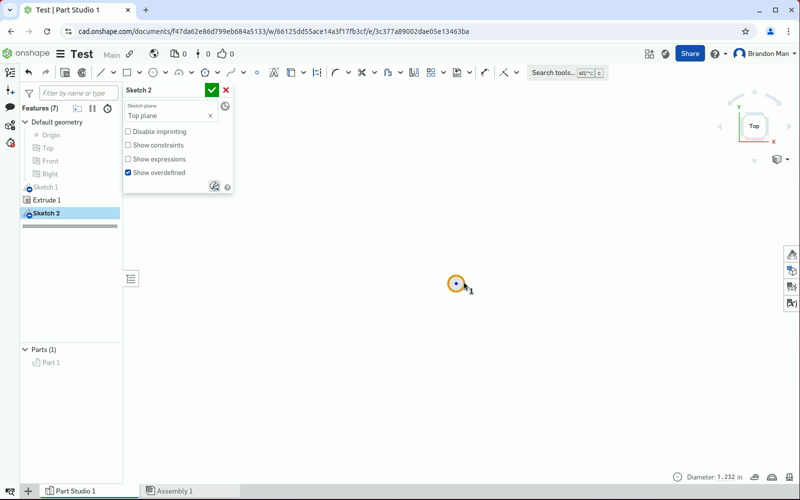
scroll(-6)
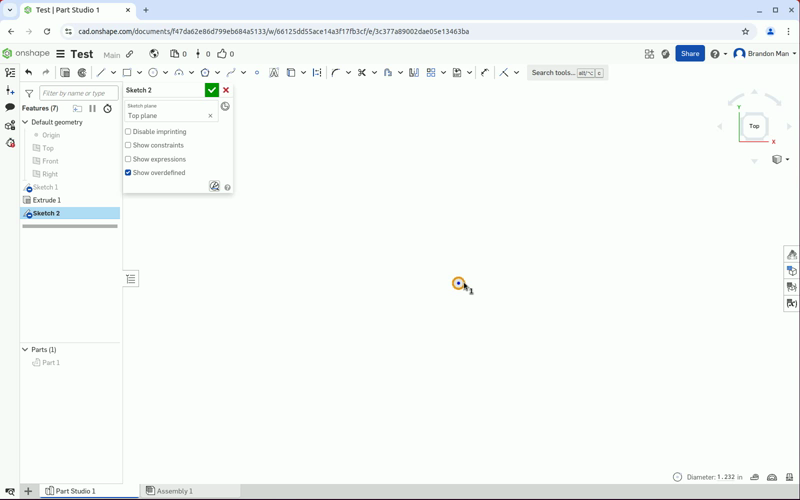
scroll(-6)
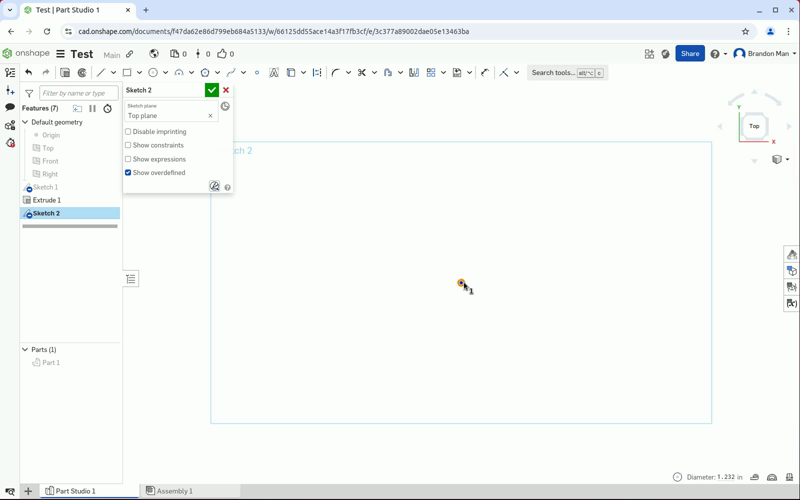
mouse_move(73, 352)
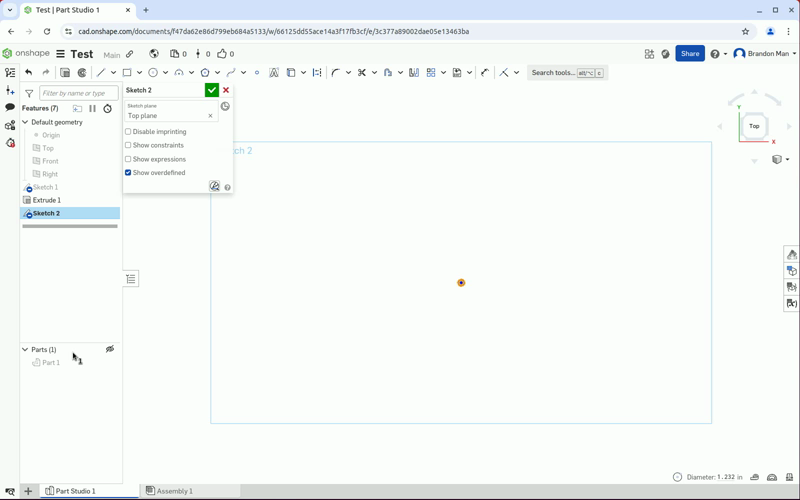
key(shift+y)
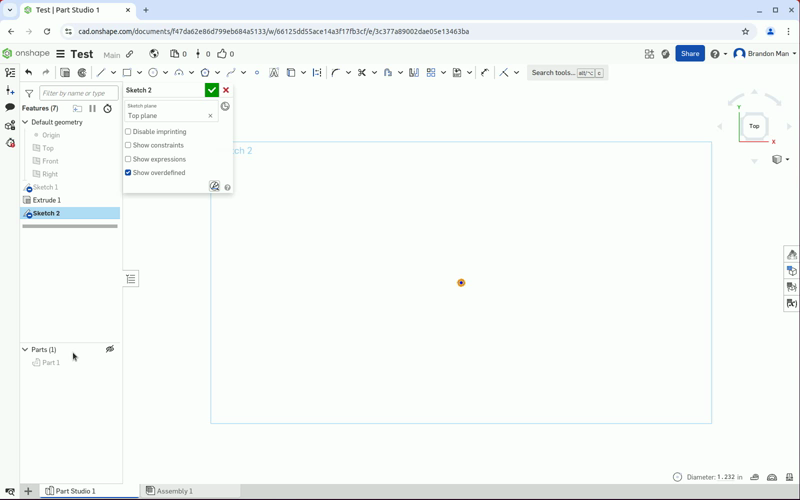
key(shift+e)
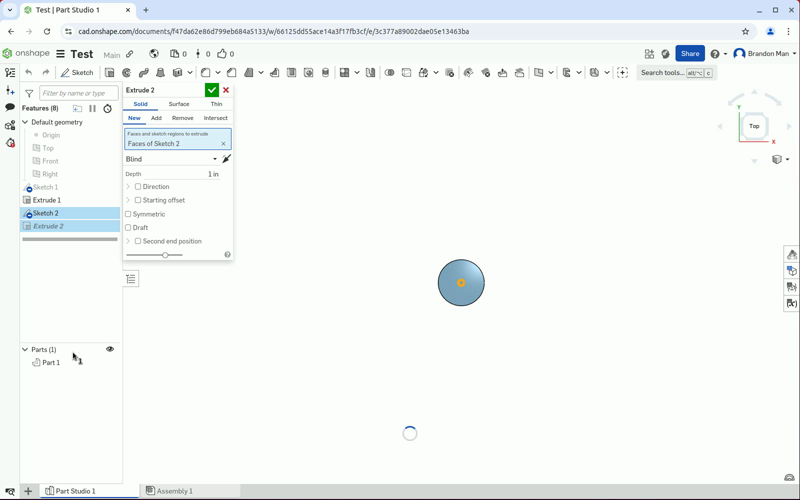
mouse_move(143, 106)
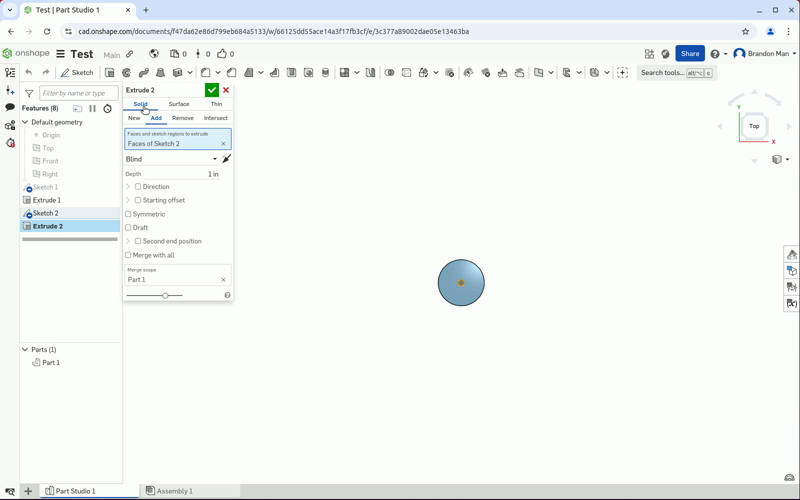
click(143, 106)
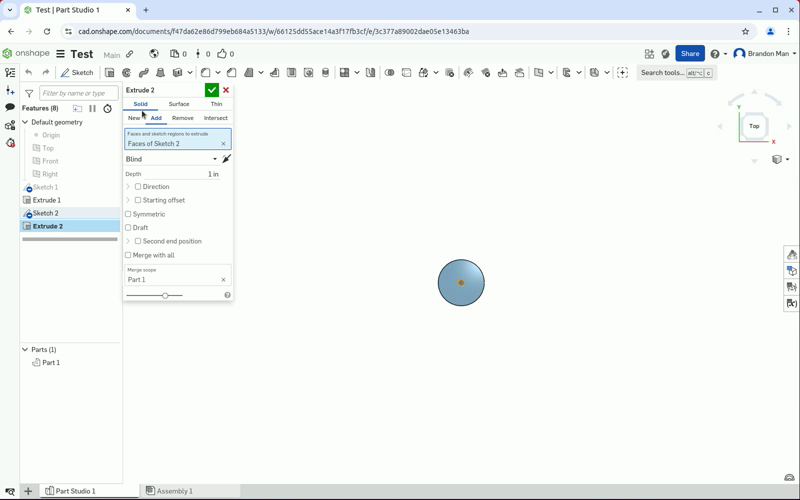
mouse_move(137, 120)
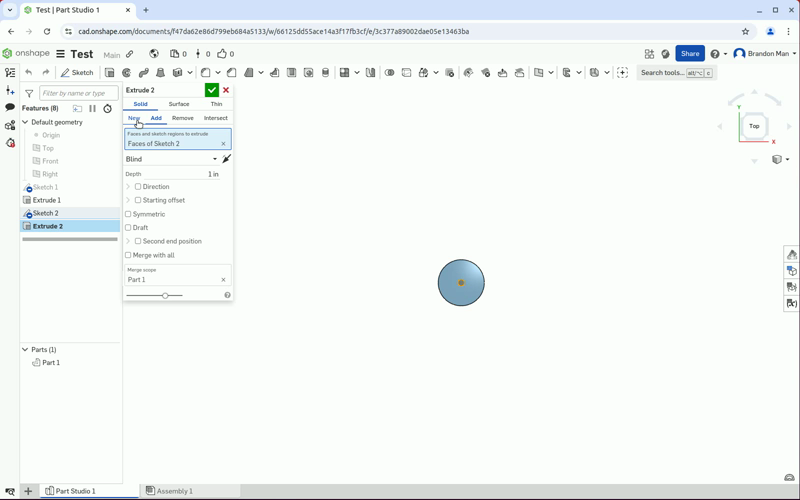
click(137, 120)
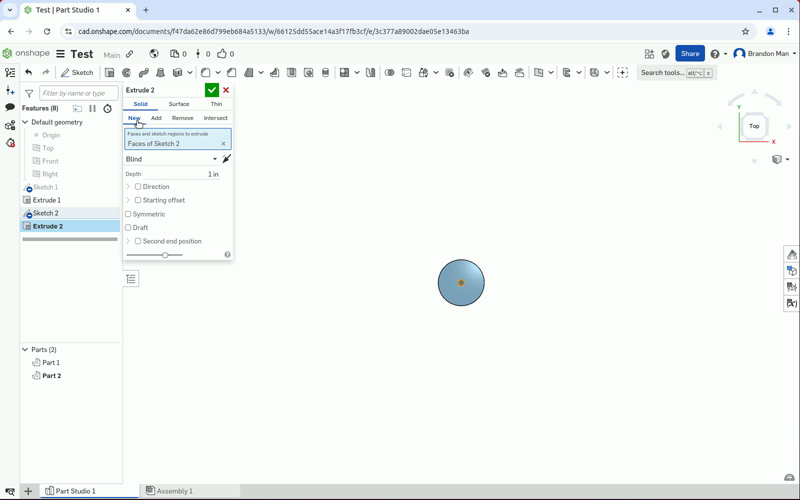
key(tab, 4)
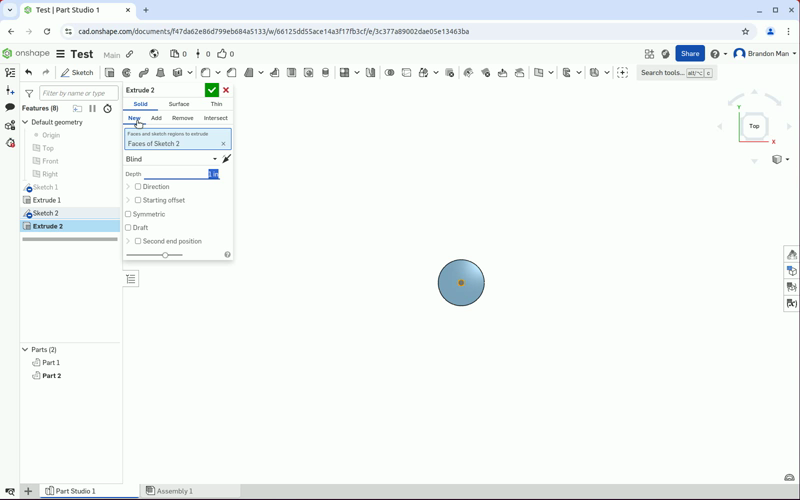
text(23.108)
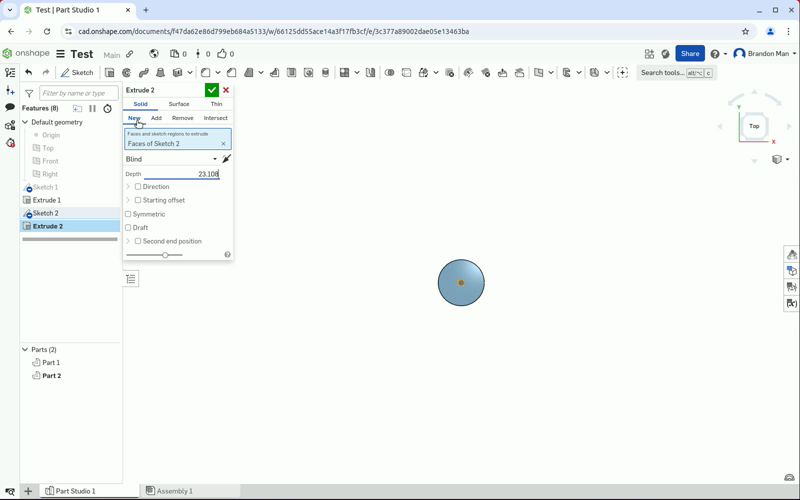
key(enter)
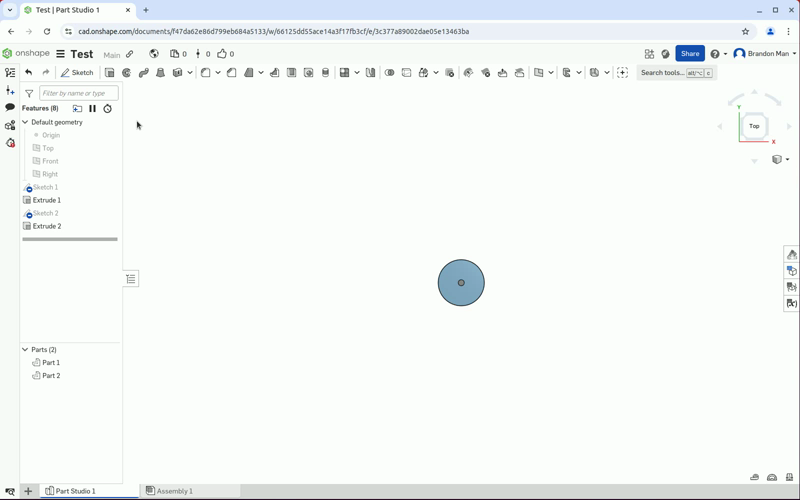
key(shift+h)
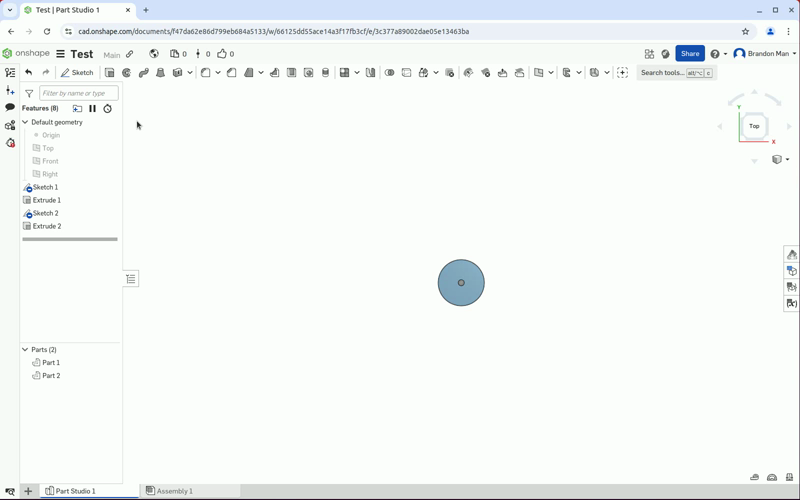
key(shift+h)
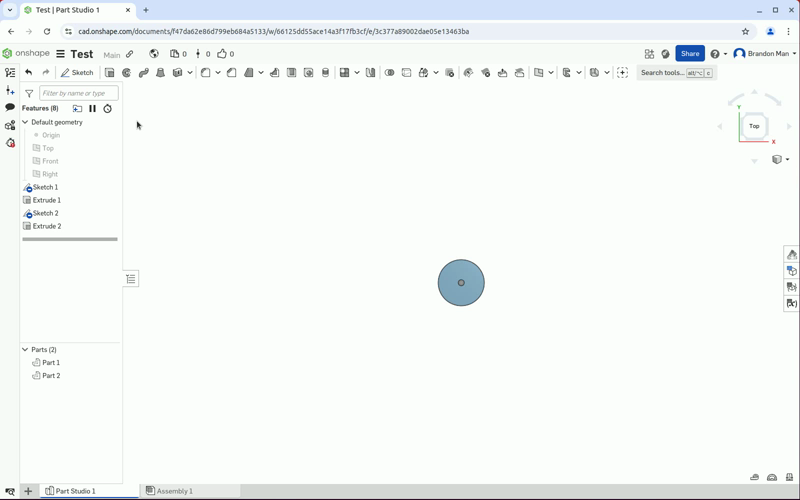
key(shift+7)
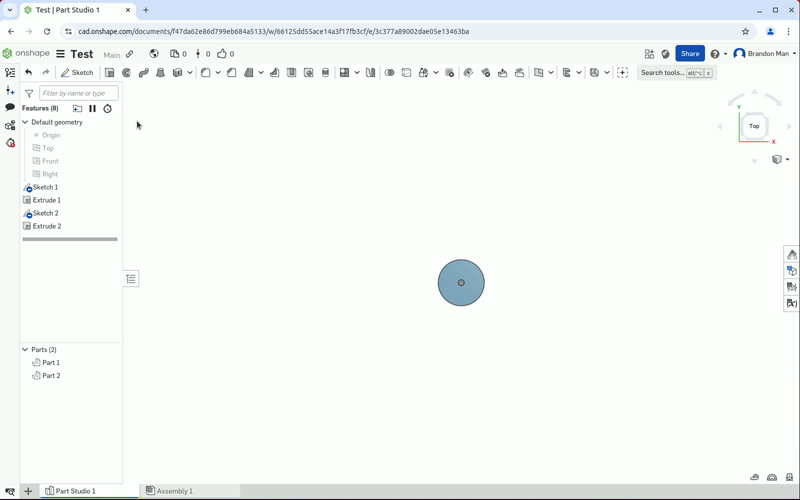
key(up, 3)
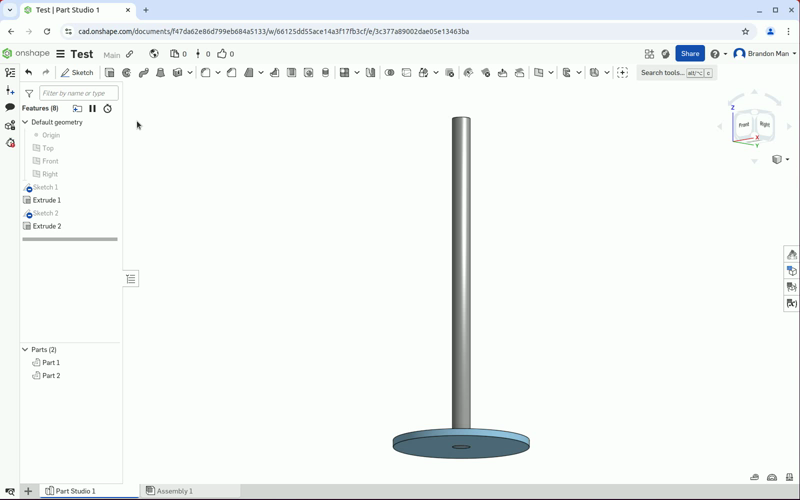
key(left, 3)
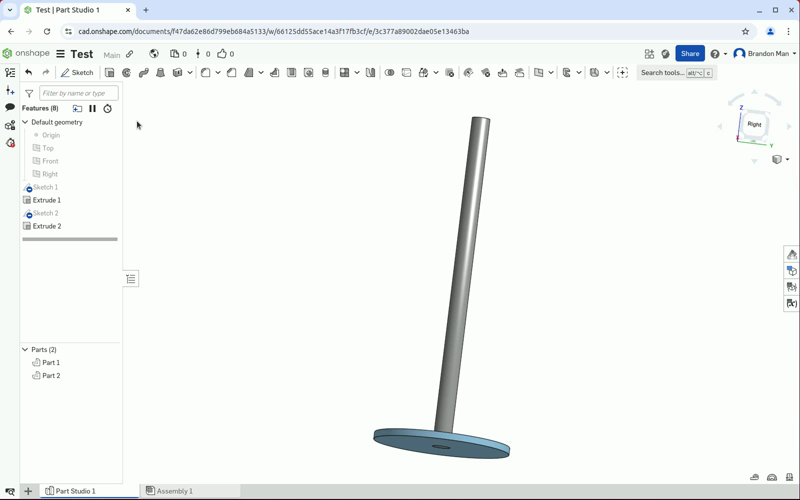
key(right, 3)
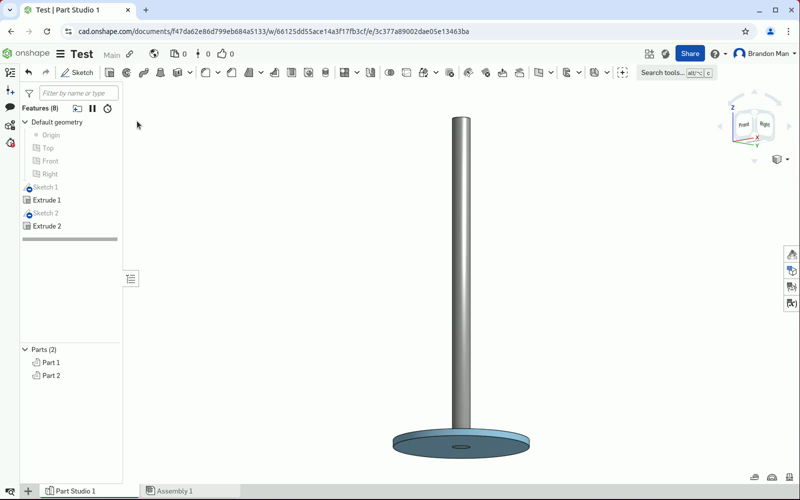
key(down, 3)
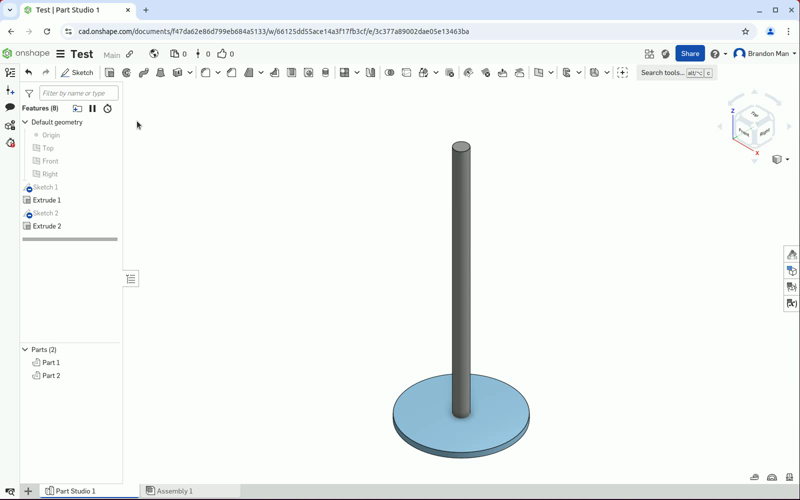
mouse_move(73, 189)
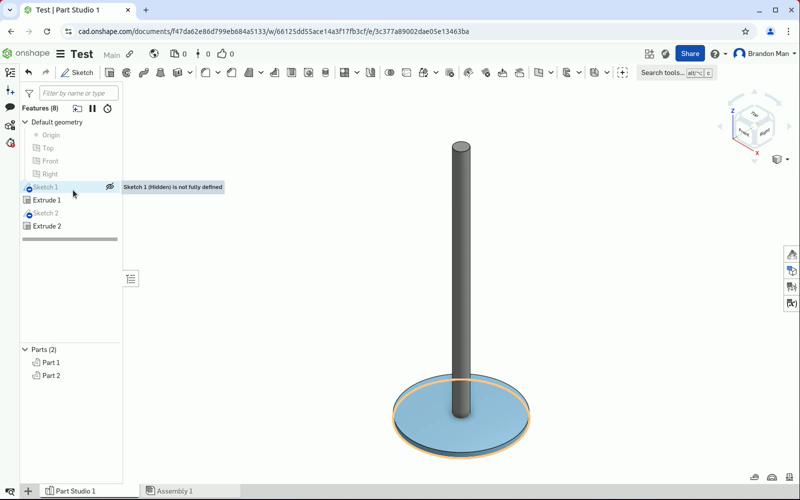
click(73, 189)